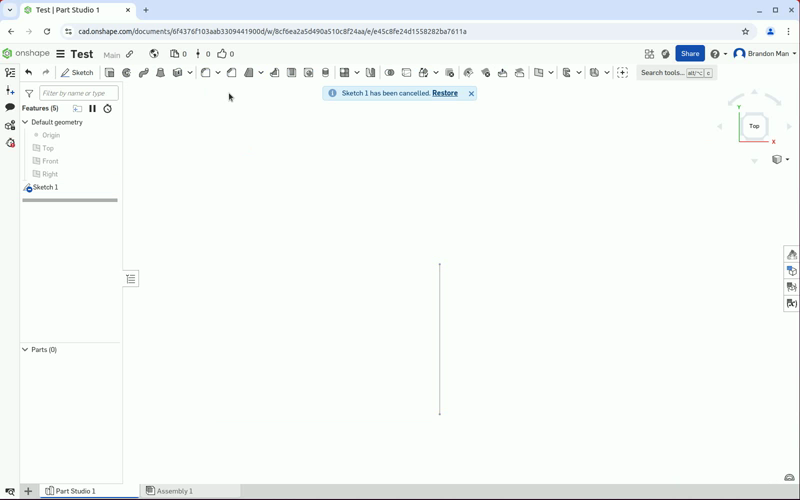
key(shift+h)
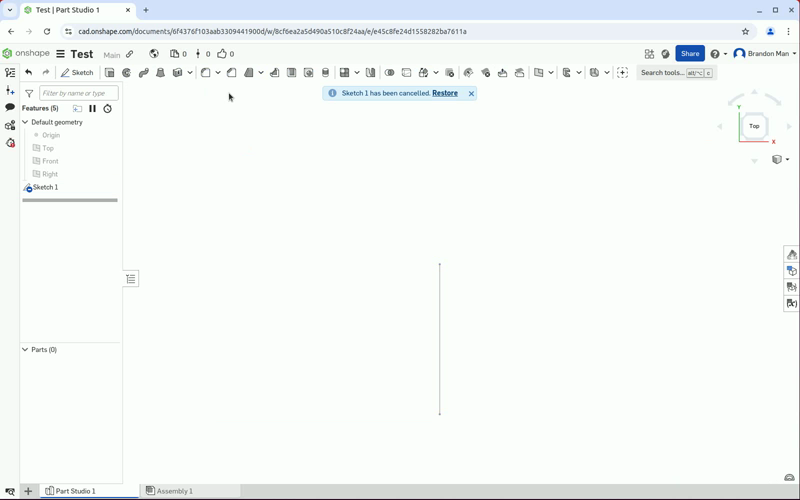
key(shift+s)
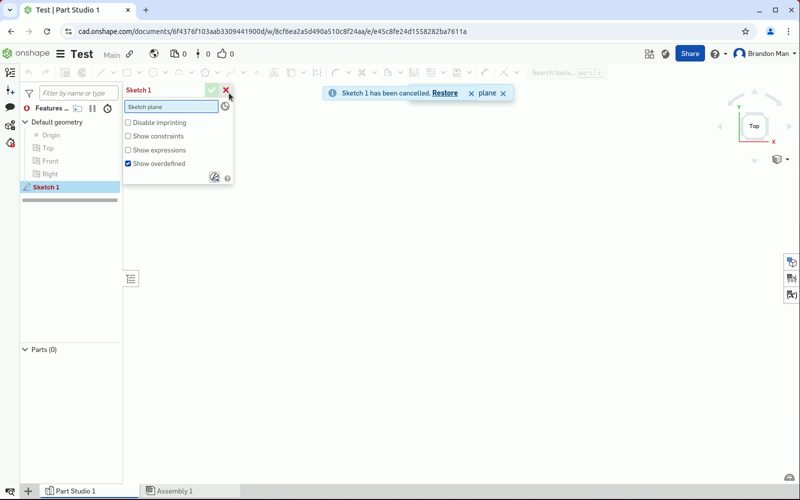
mouse_move(73, 150)
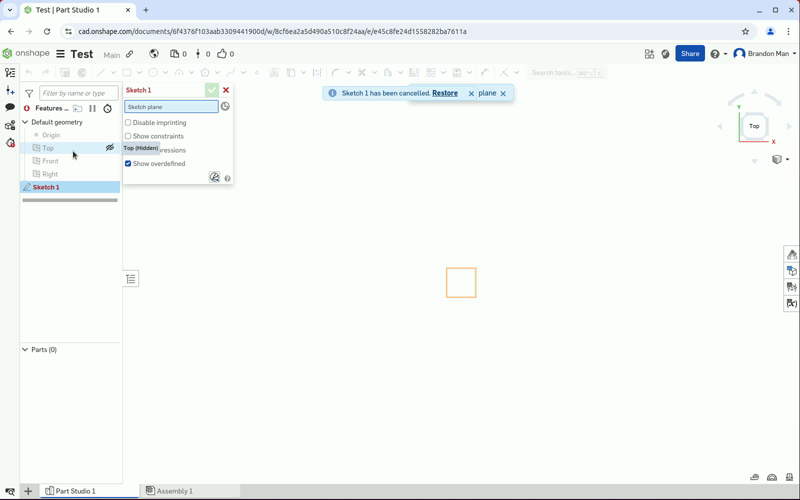
click(73, 150)
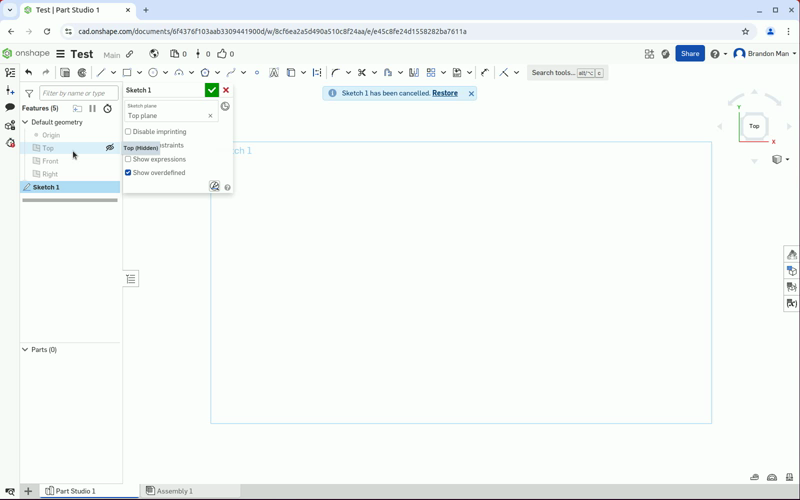
mouse_move(73, 352)
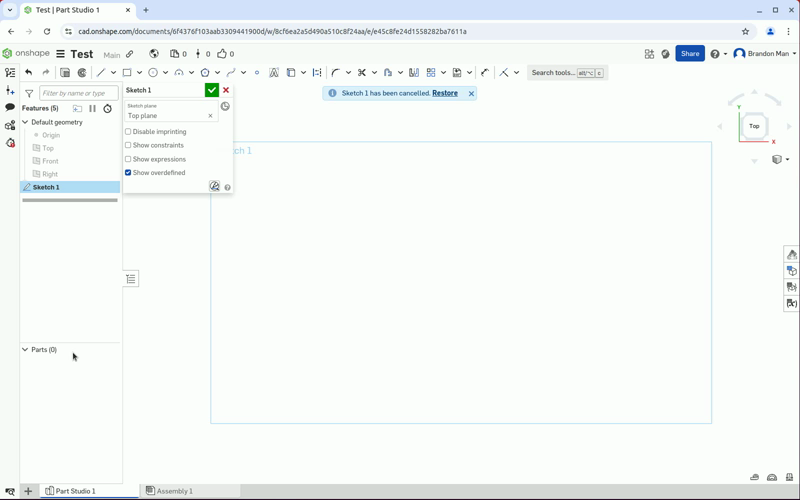
key(y)
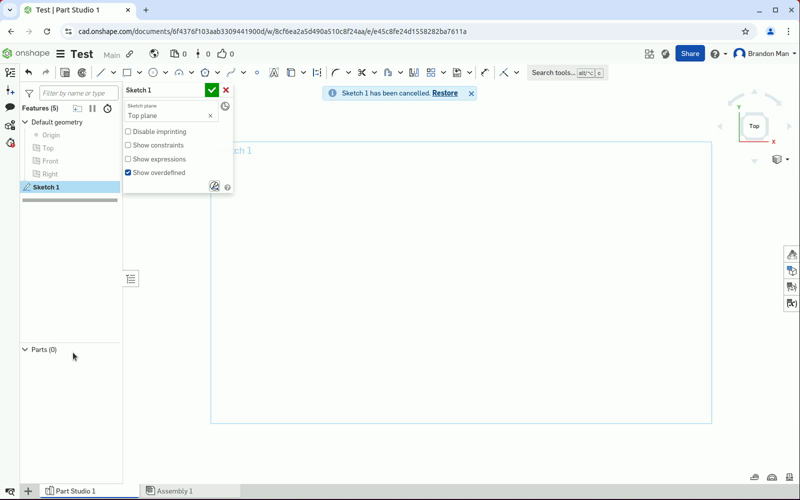
key(l)
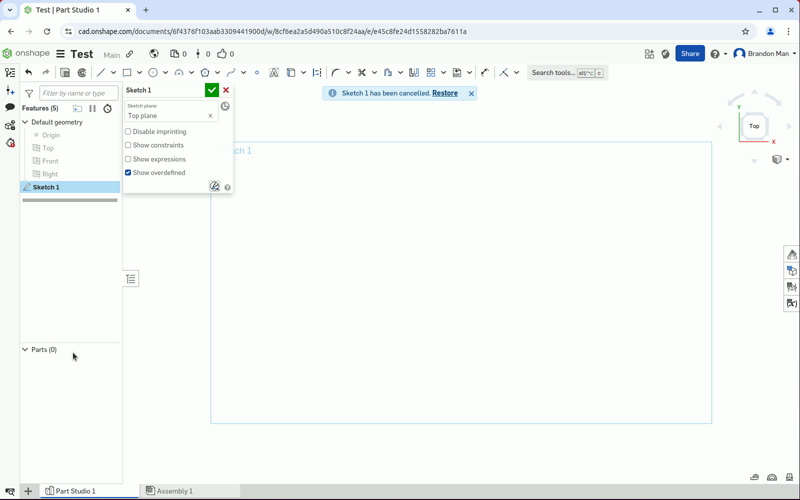
key_down(shift)
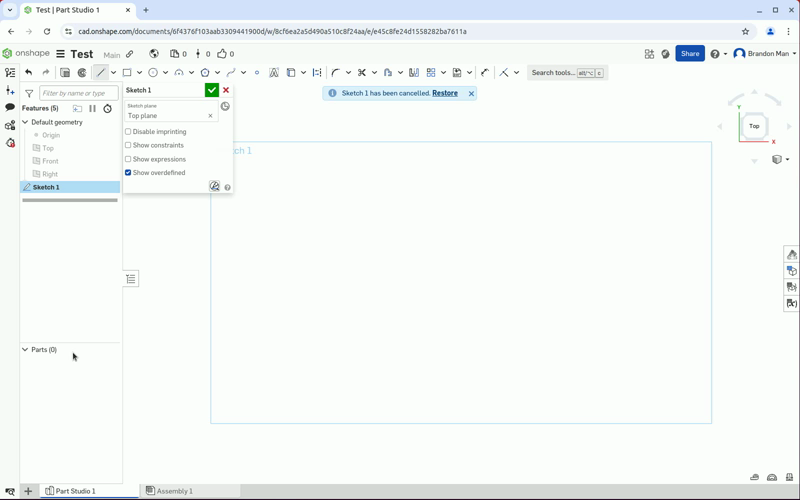
mouse_move(404, 339)
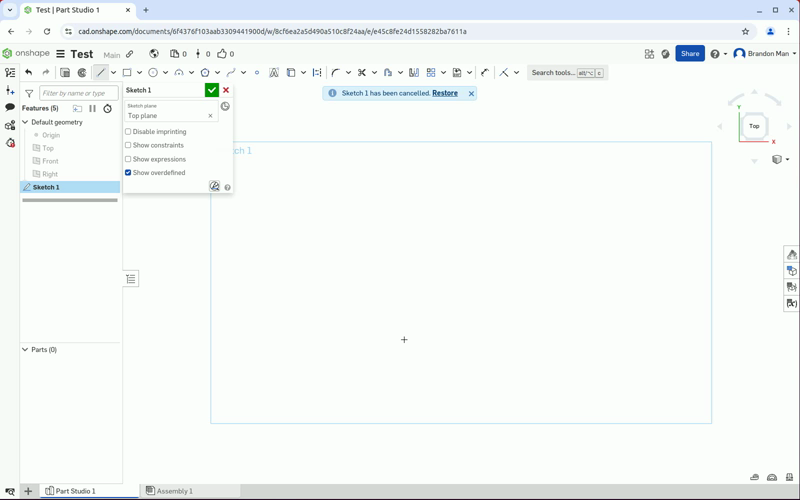
click(404, 339)
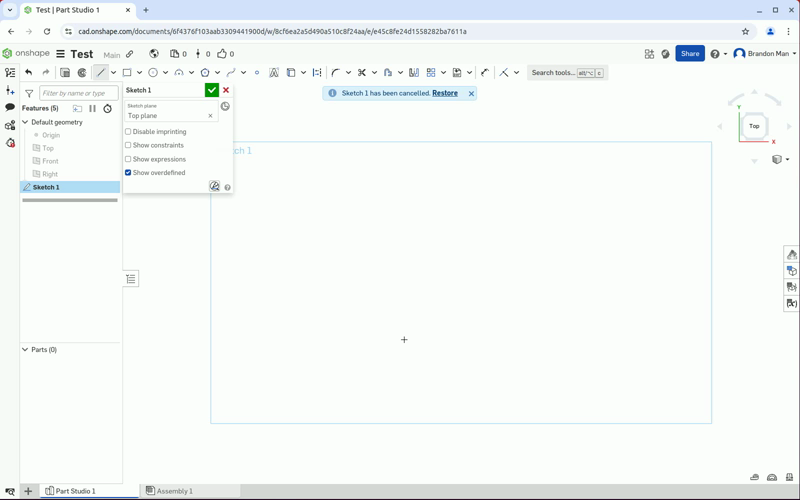
key_up(shift)
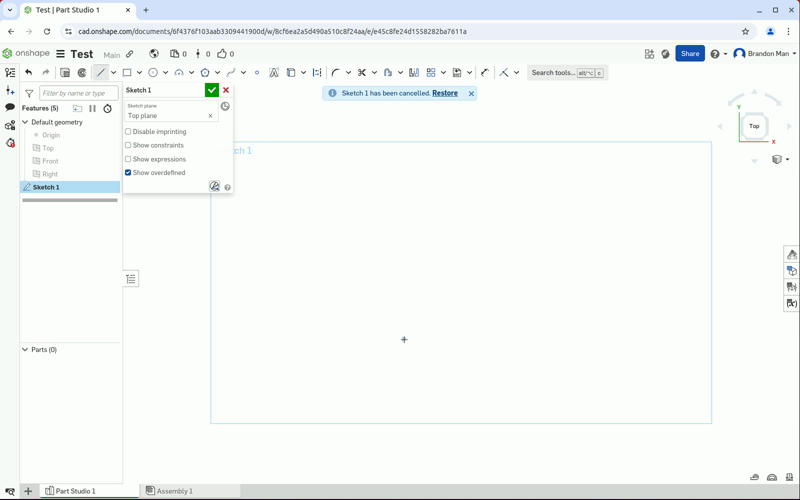
key_down(shift)
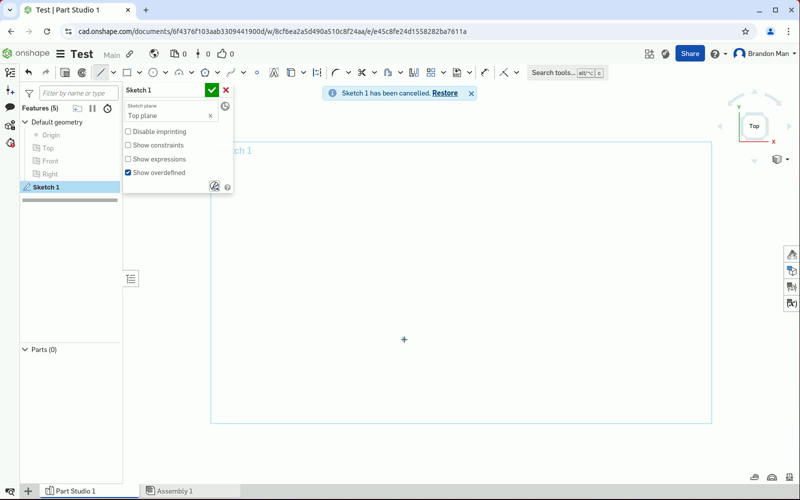
mouse_move(516, 339)
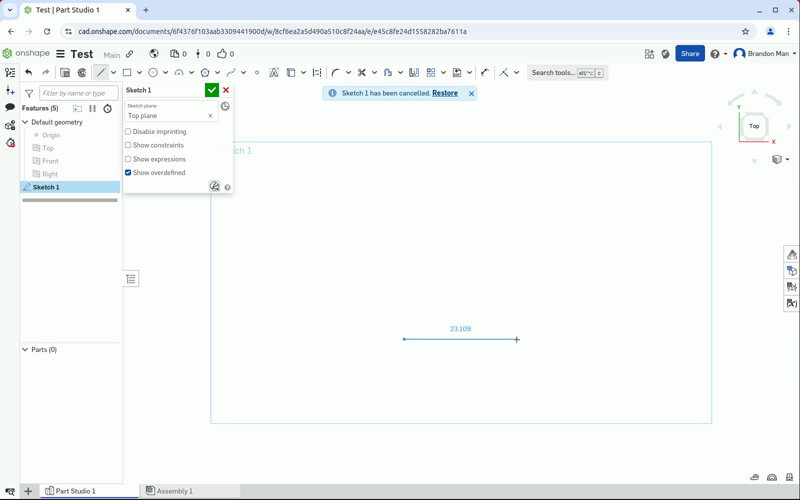
click(516, 339)
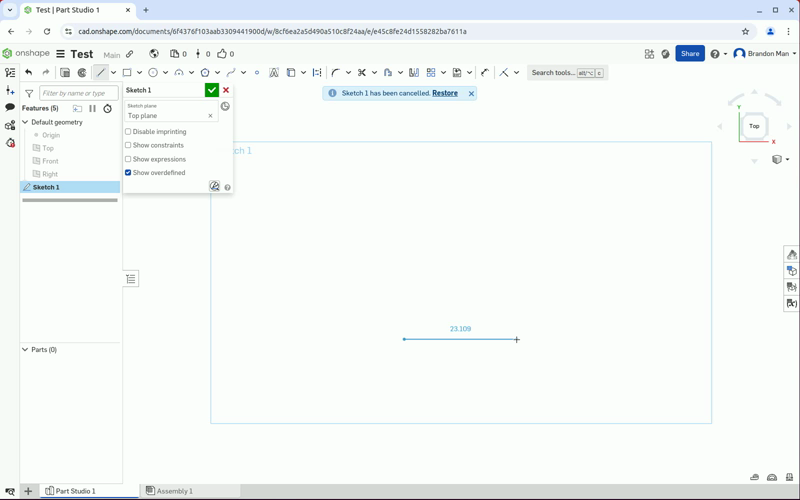
key_up(shift)
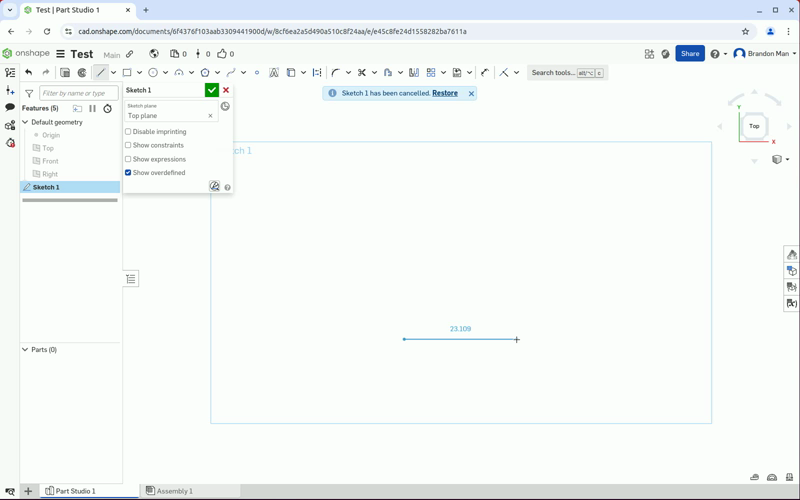
key_down(shift)
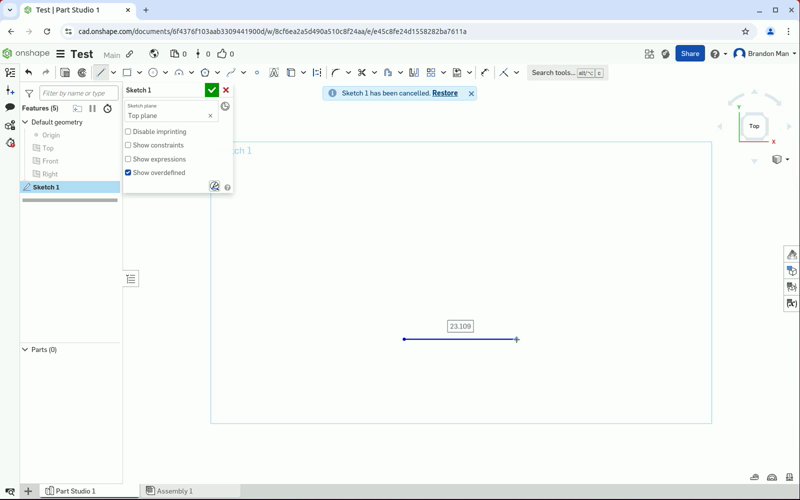
mouse_move(516, 226)
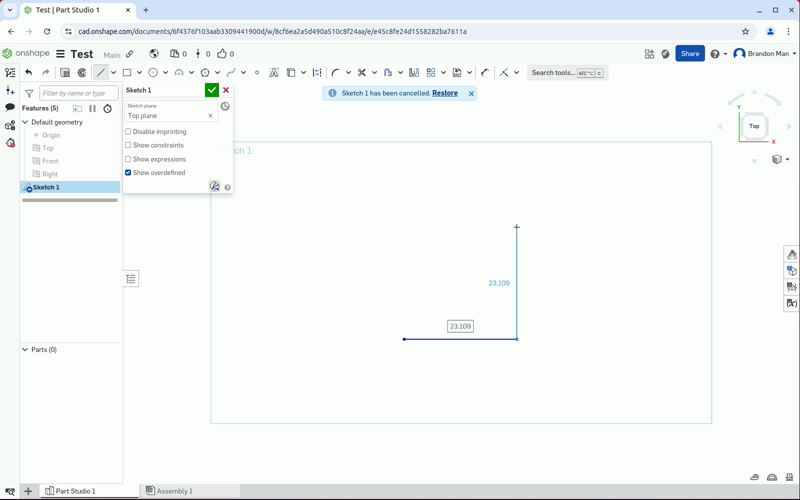
click(516, 226)
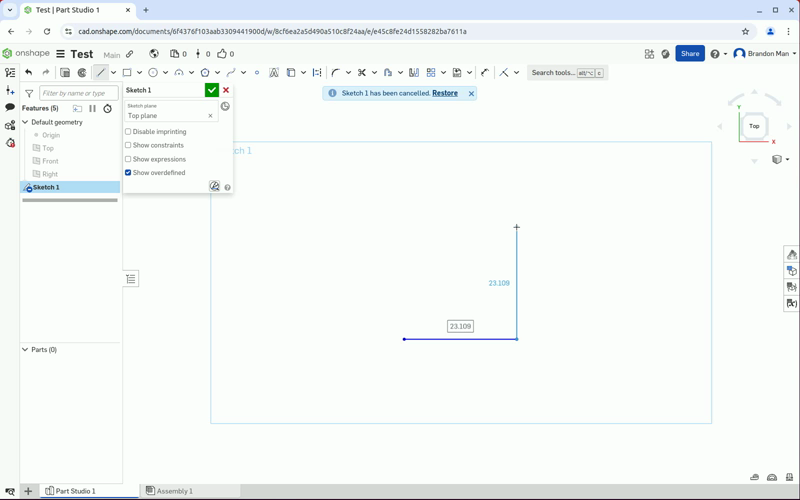
key_up(shift)
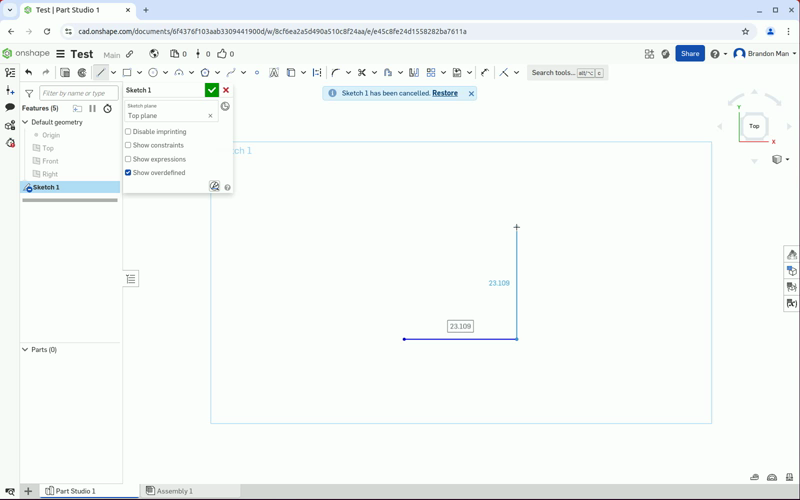
key_down(shift)
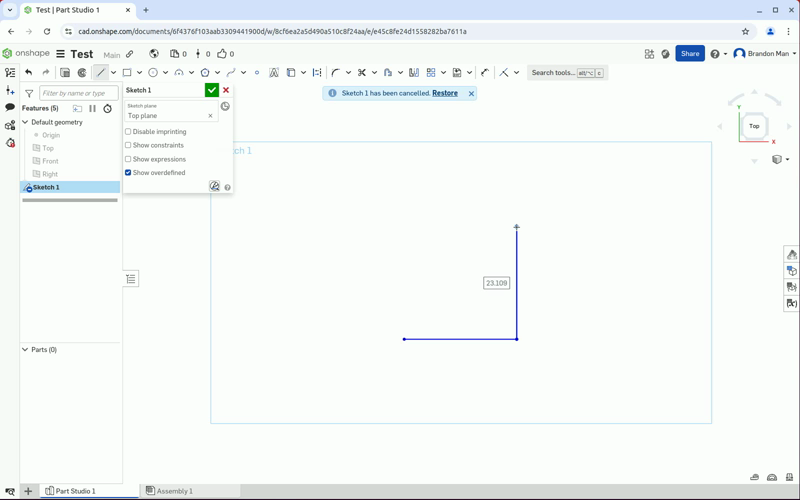
mouse_move(404, 226)
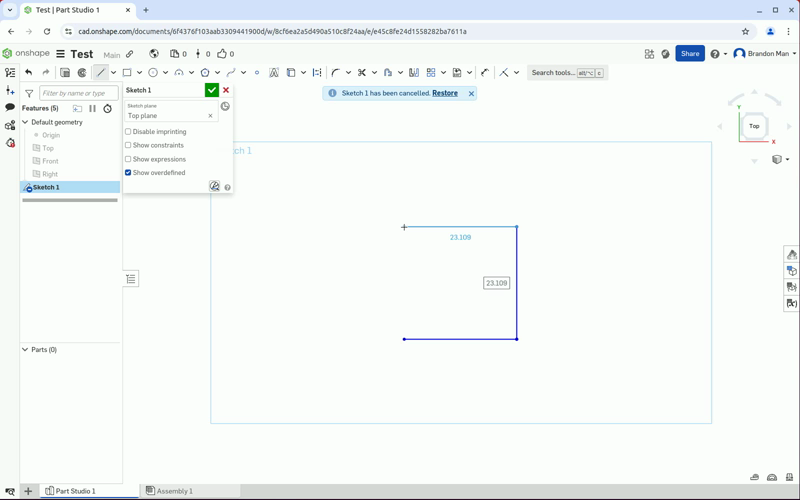
click(404, 226)
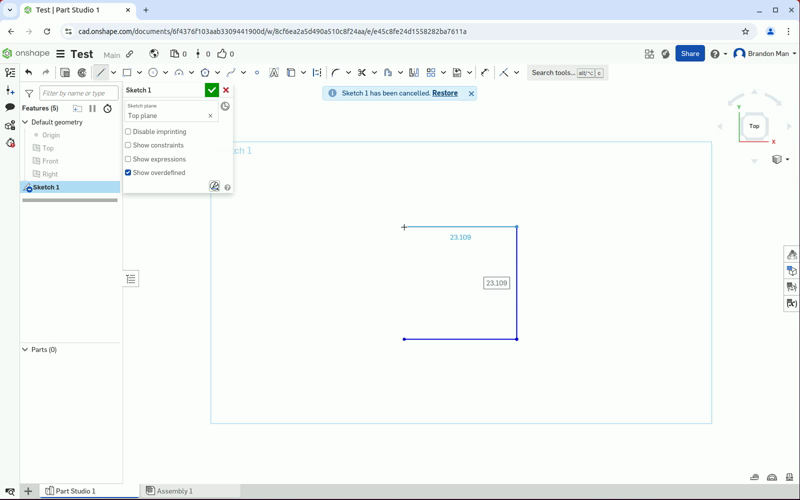
key_up(shift)
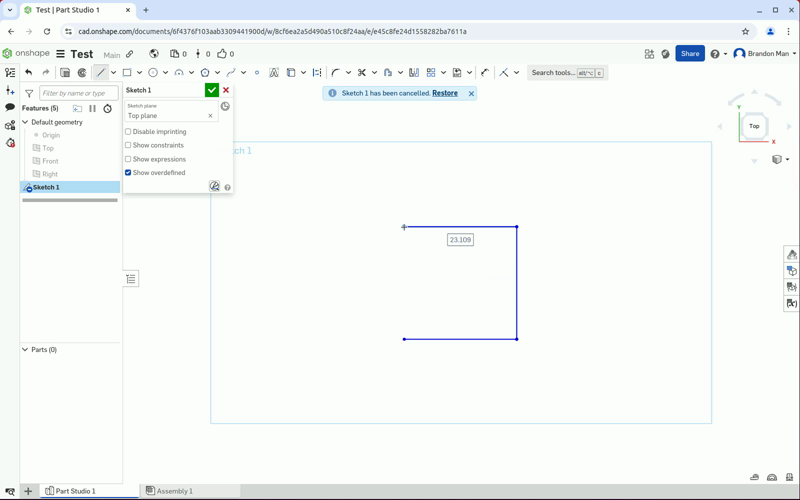
key_down(shift)
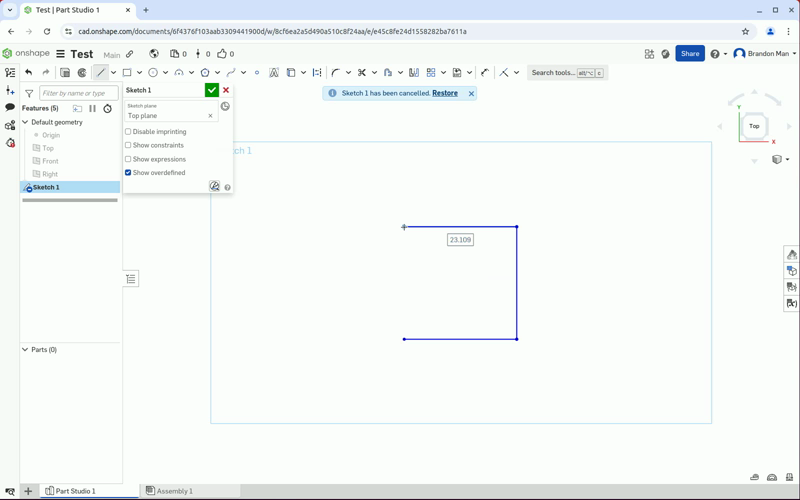
mouse_move(404, 339)
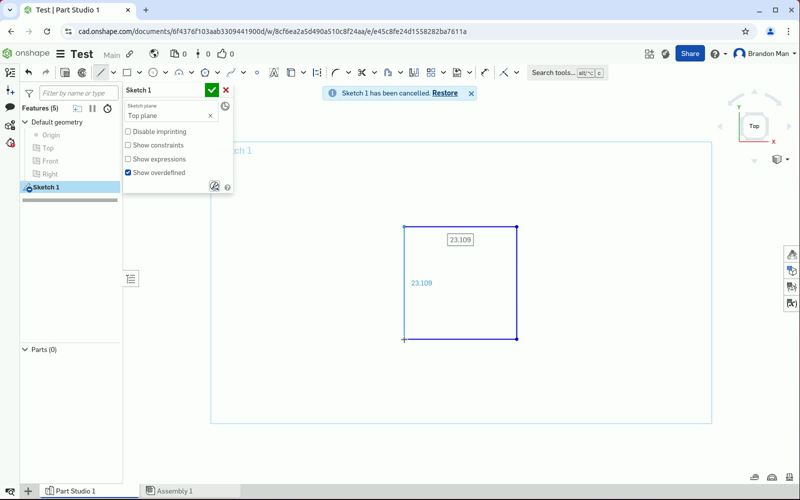
key_up(shift)
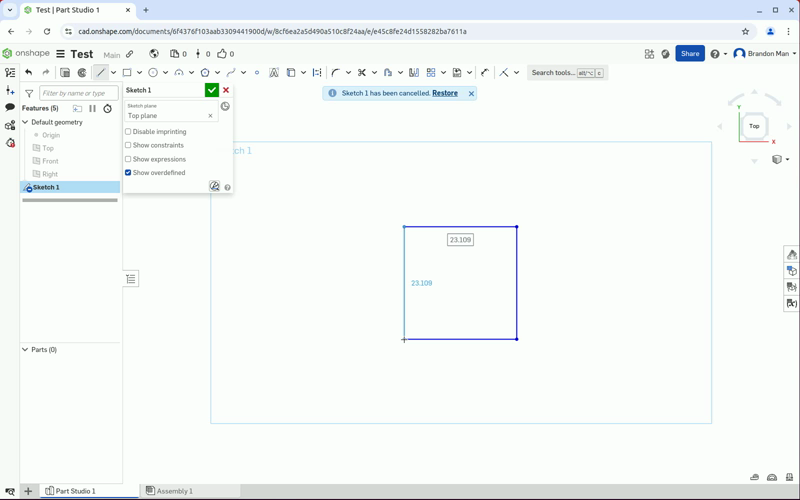
click(404, 339)
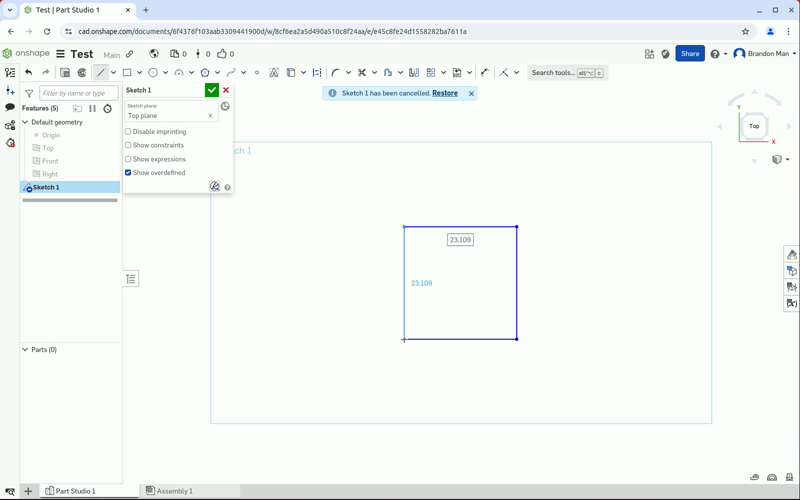
key(esc)
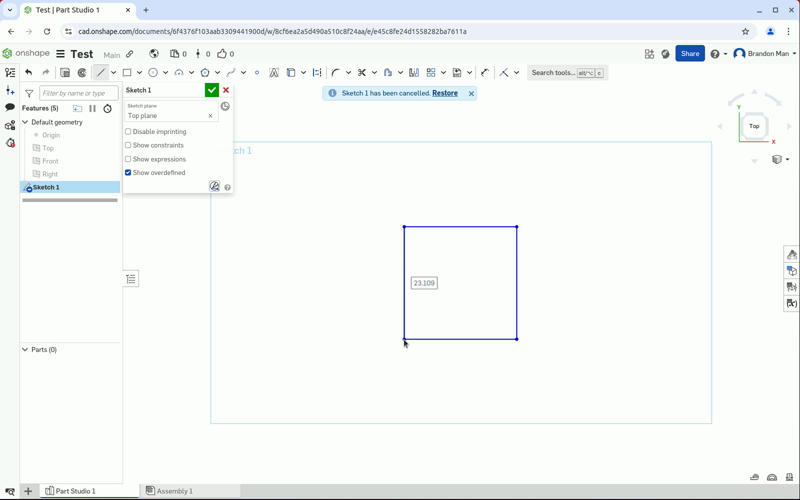
mouse_move(449, 303)
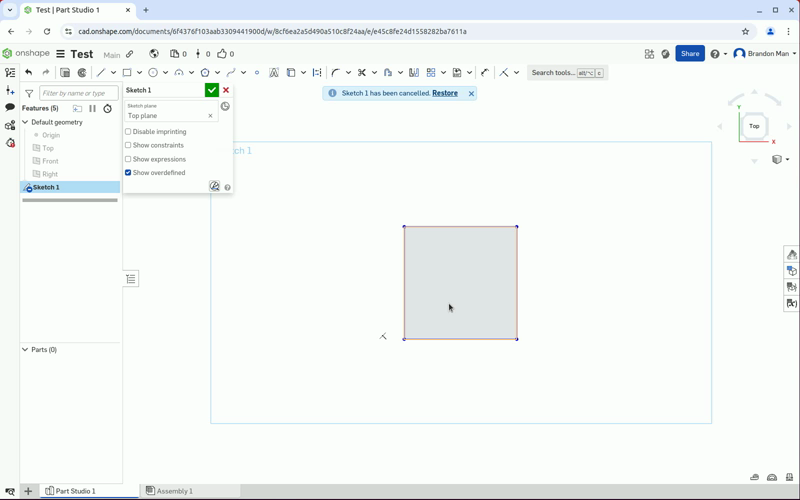
click(449, 303)
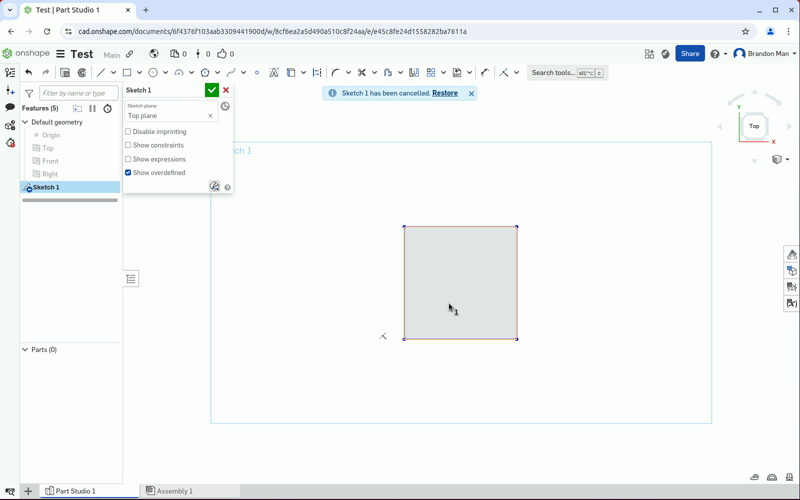
mouse_move(73, 352)
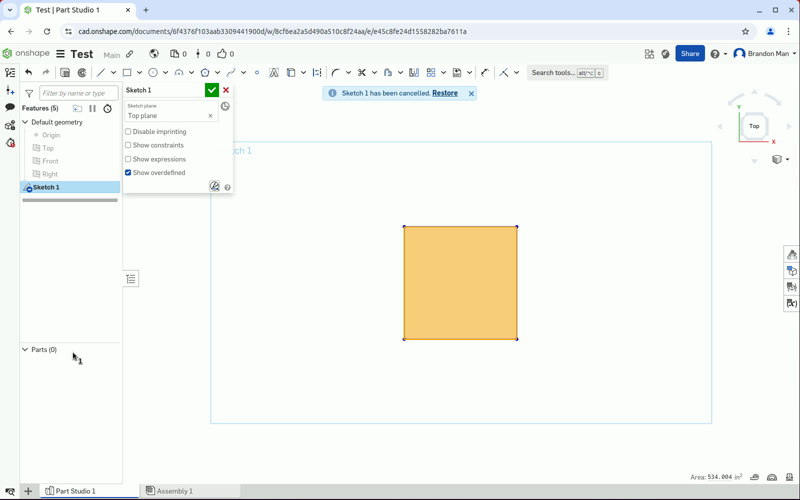
key(shift+y)
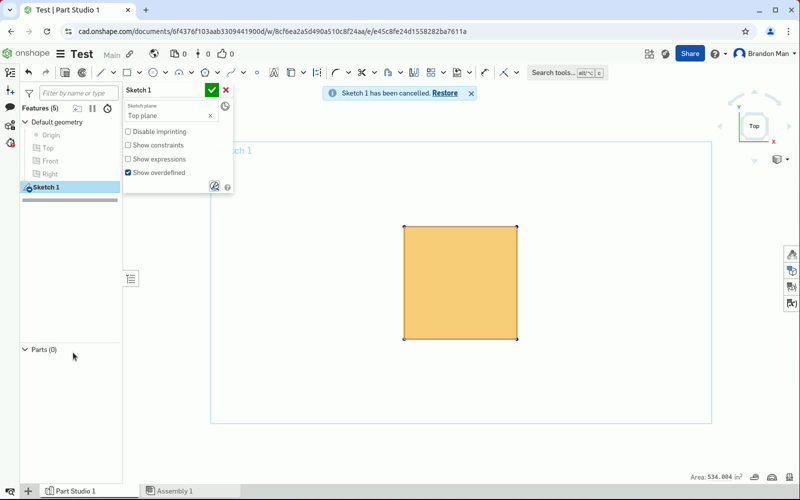
key(shift+e)
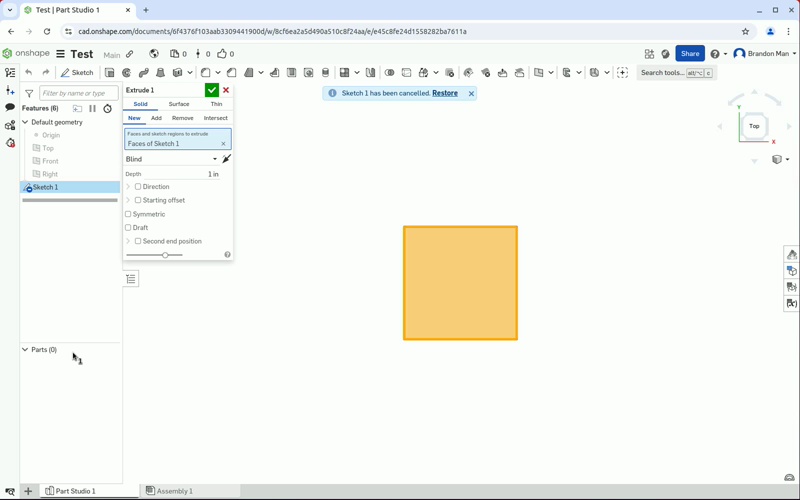
mouse_move(143, 106)
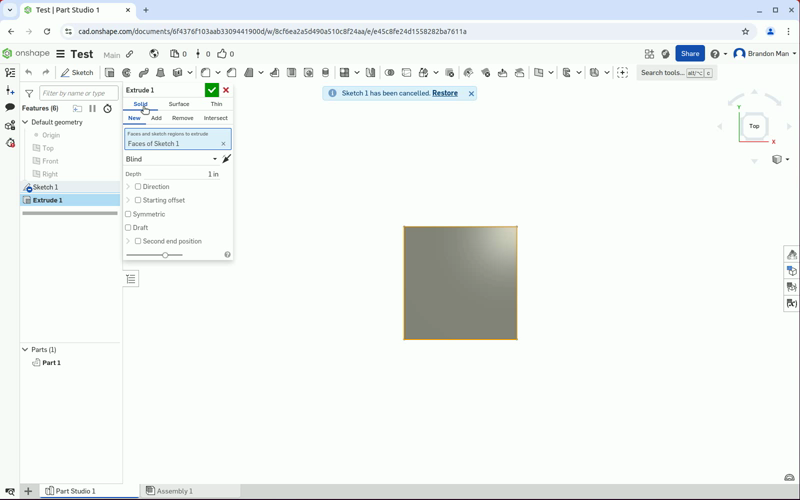
click(143, 106)
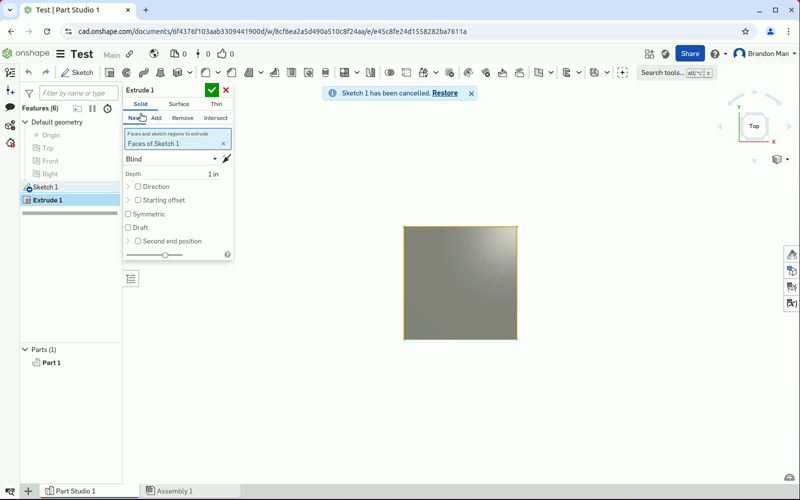
mouse_move(137, 120)
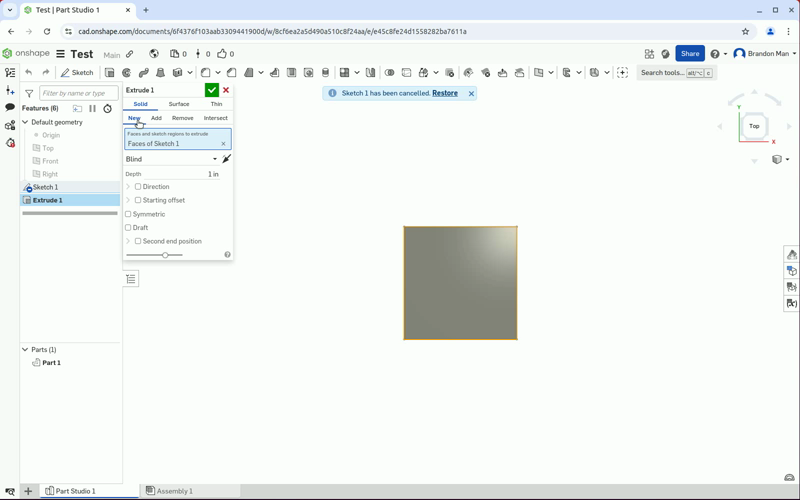
click(137, 120)
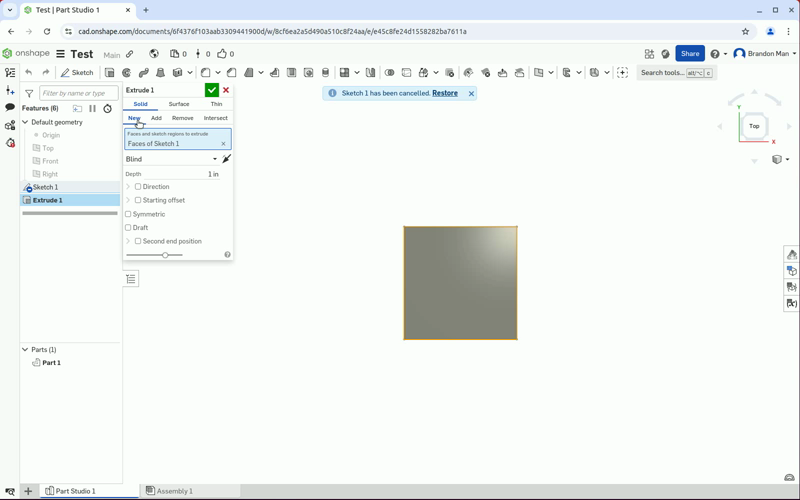
key(tab, 4)
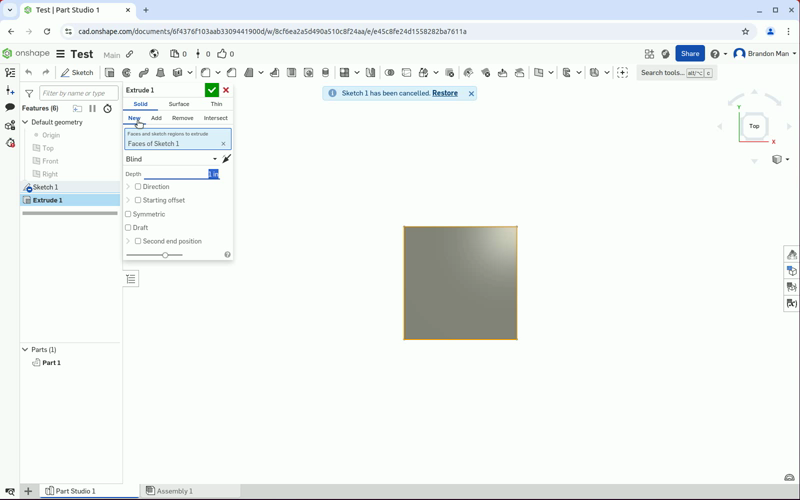
text(23.108)
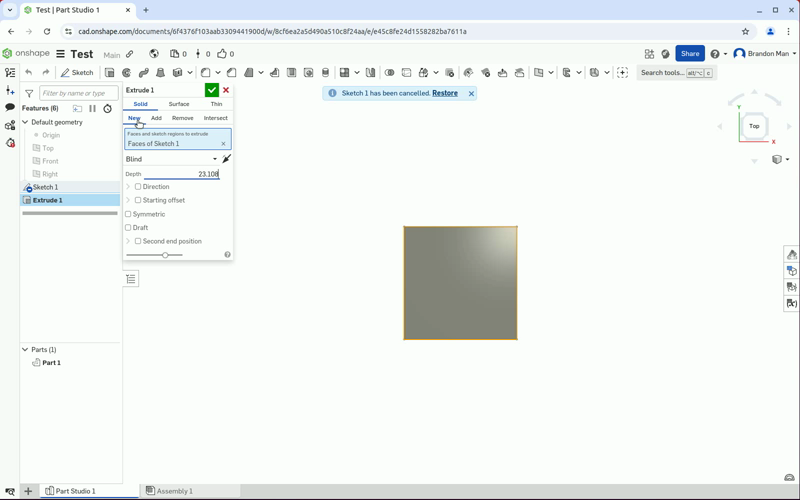
key(enter)
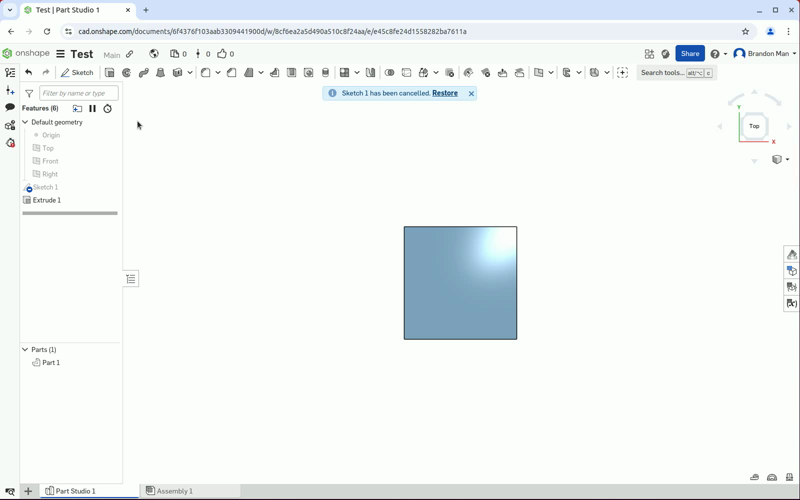
key(shift+h)
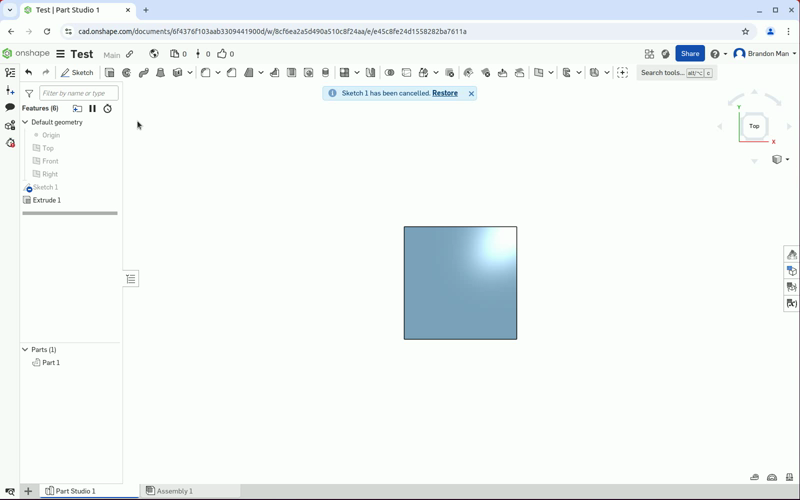
key(shift+h)
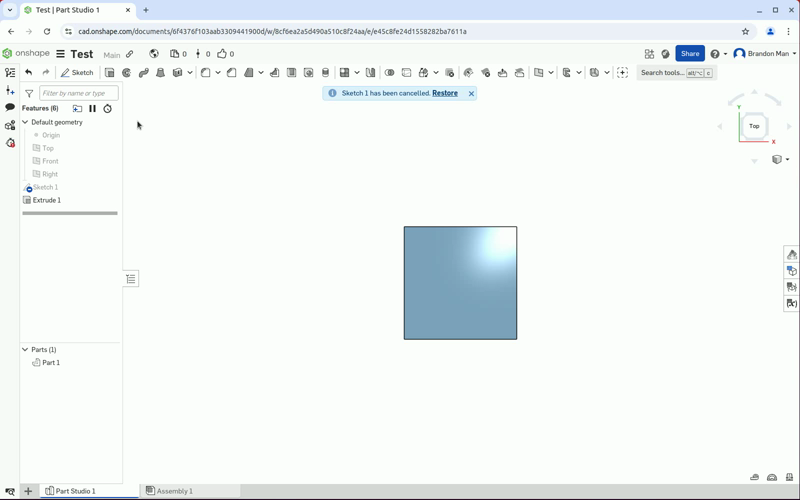
mouse_move(73, 189)
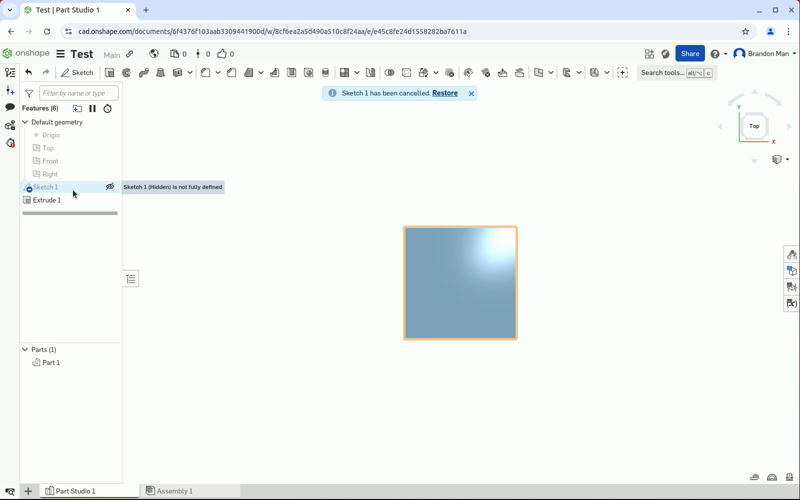
click(73, 189)
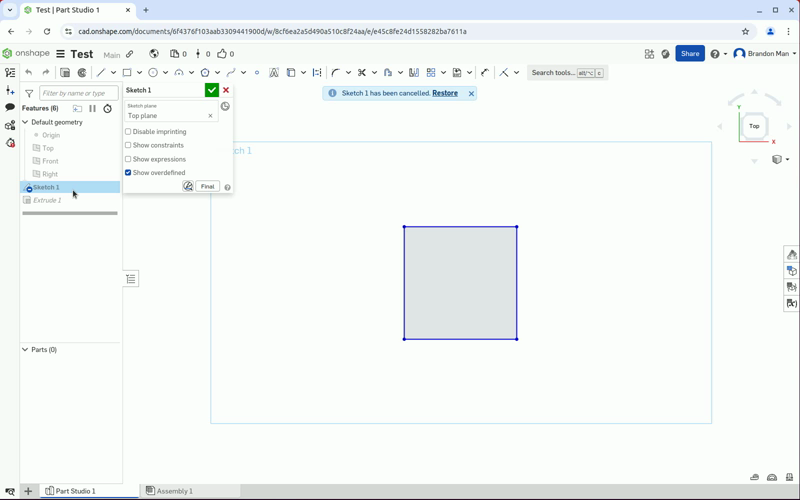
mouse_move(229, 92)
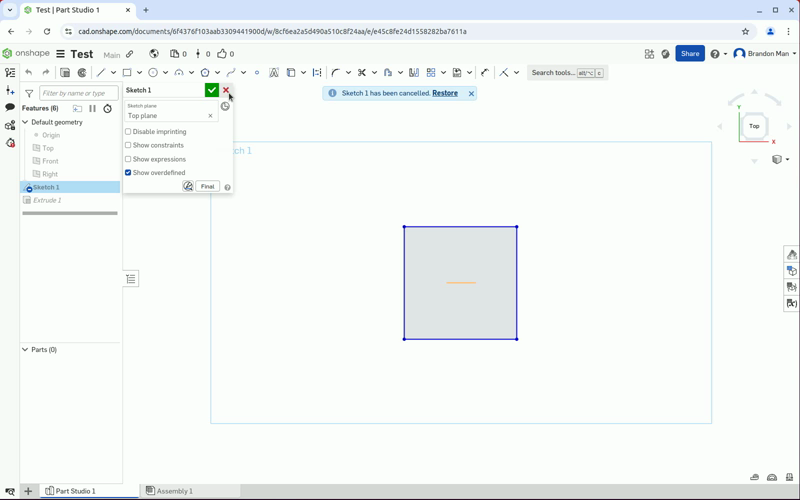
click(229, 92)
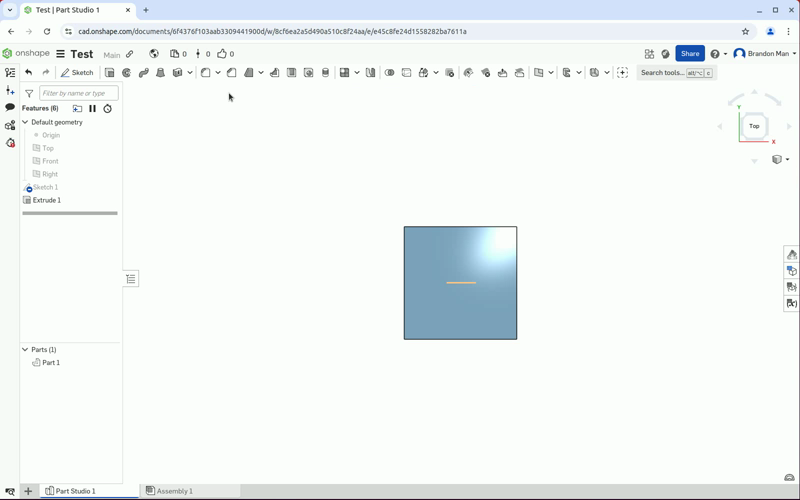
mouse_move(541, 75)
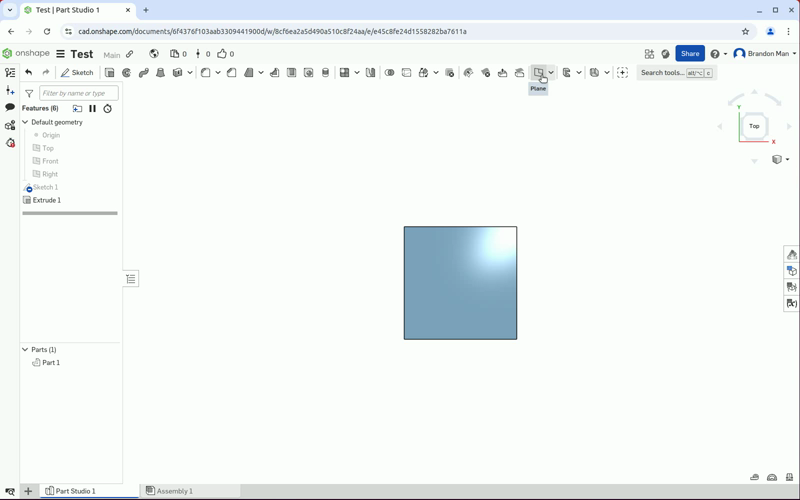
click(541, 75)
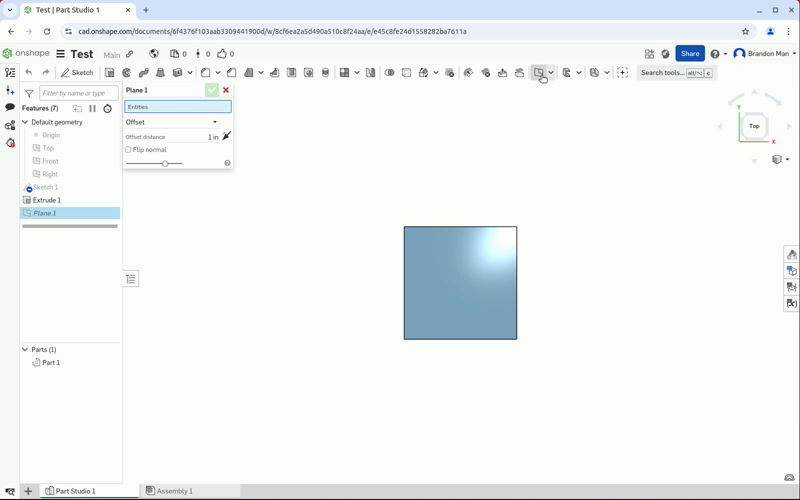
mouse_move(73, 150)
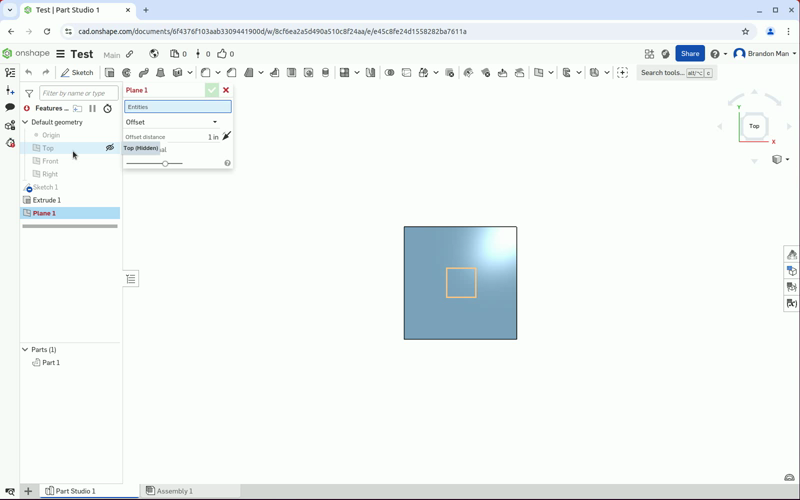
click(73, 150)
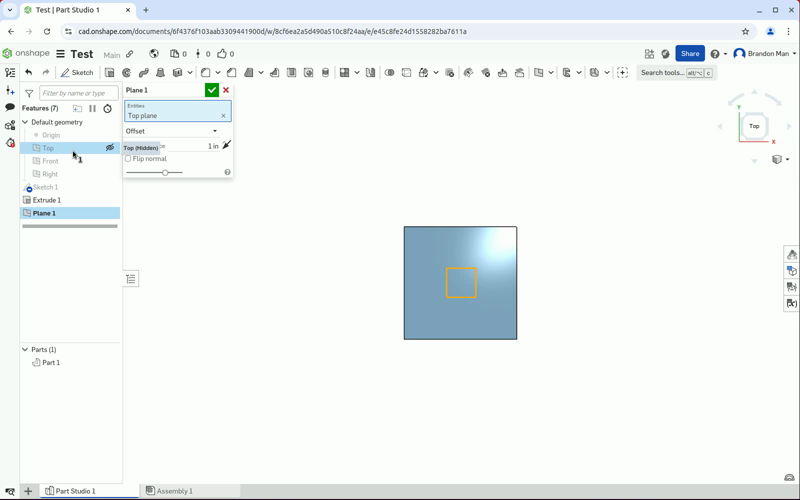
key(tab, 2)
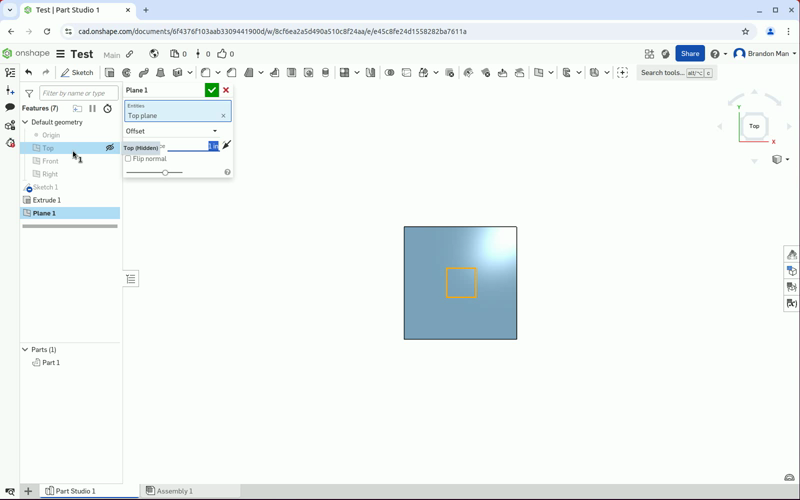
text(23.108)
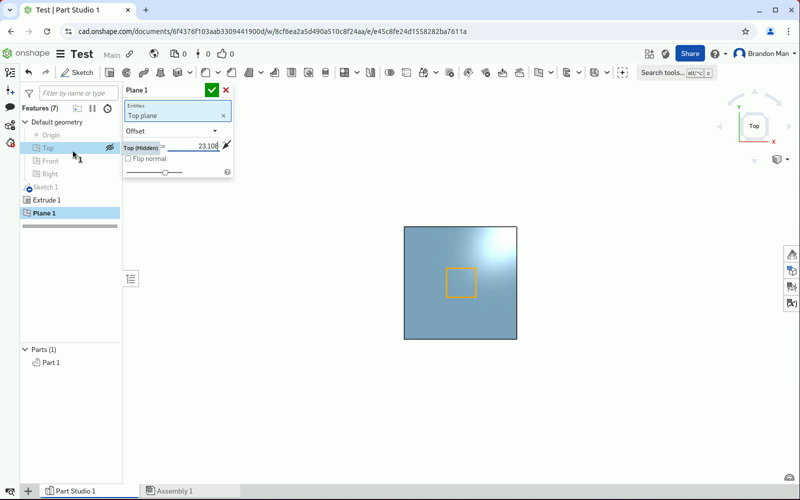
key(enter, 2)
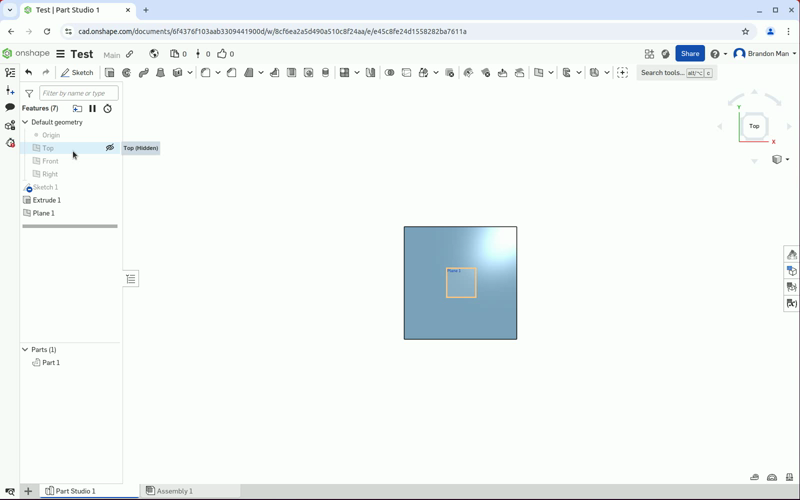
key(shift+s)
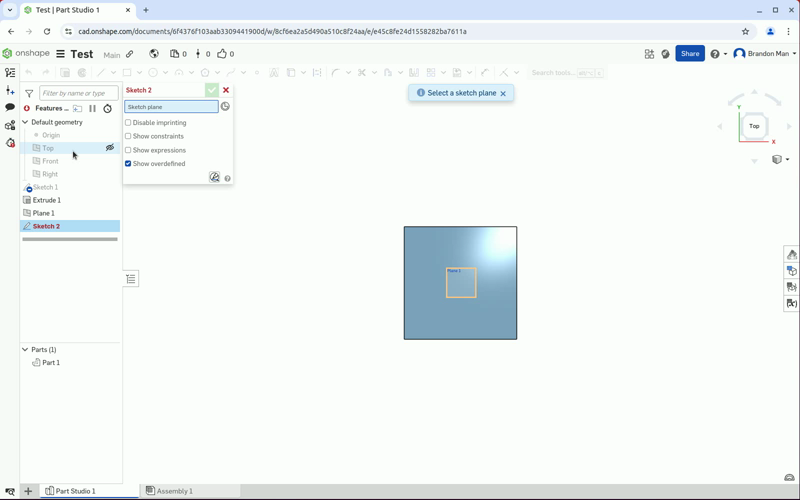
mouse_move(73, 215)
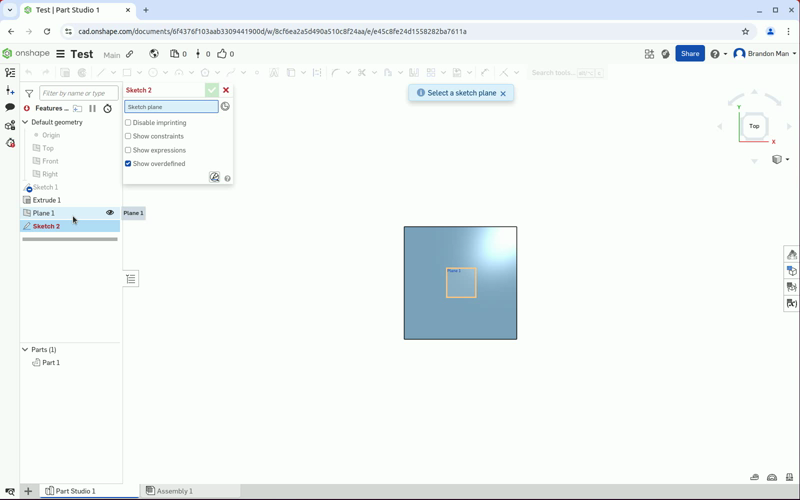
click(73, 215)
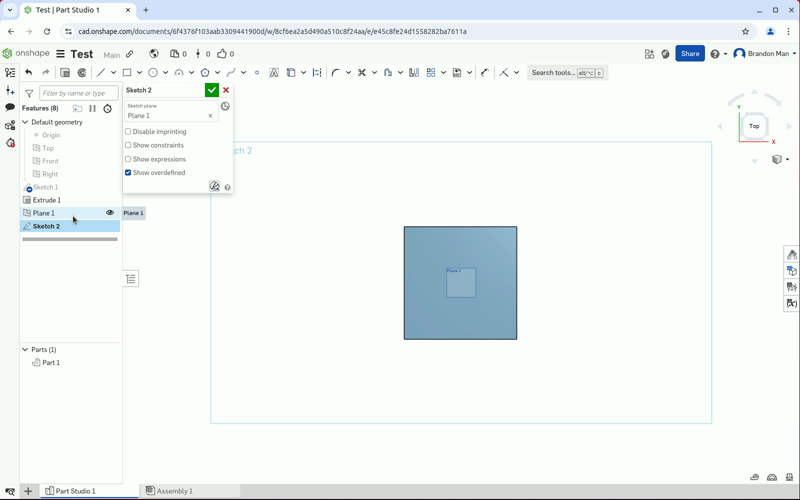
mouse_move(73, 352)
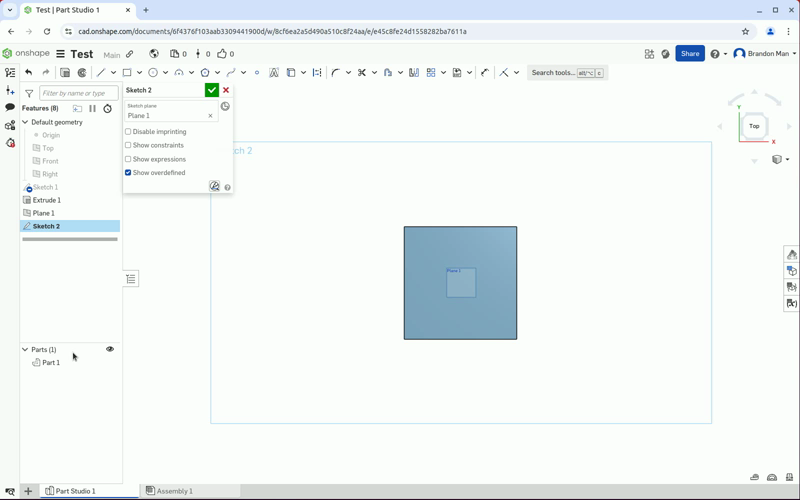
key(y)
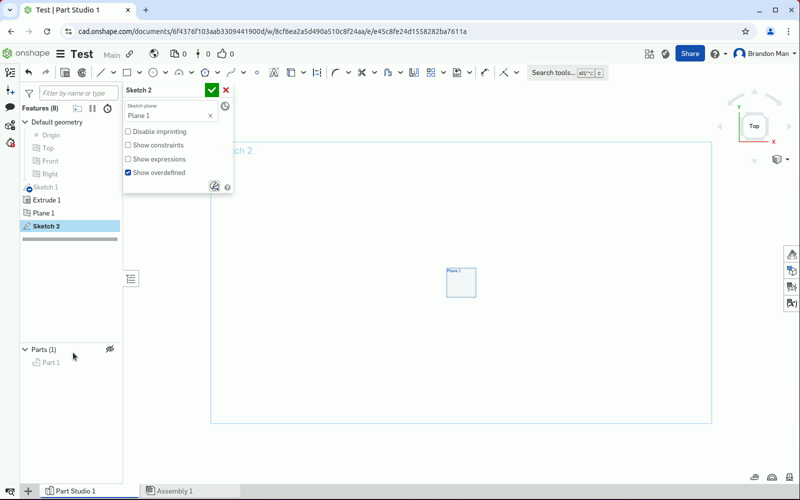
key(l)
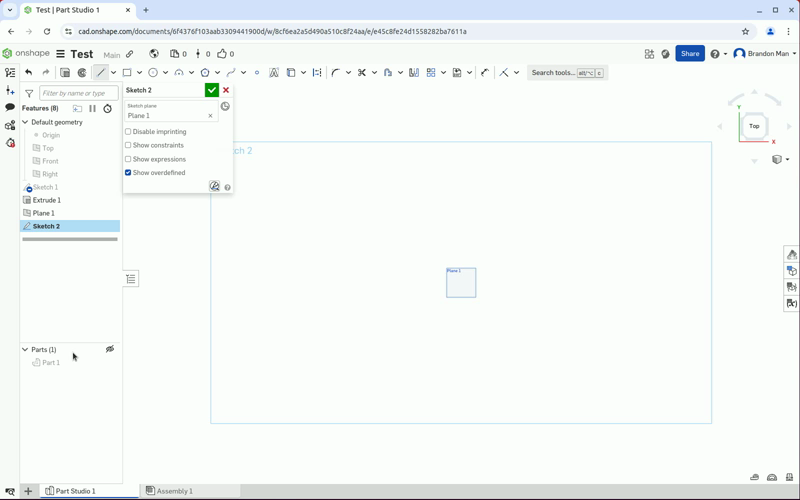
key_down(shift)
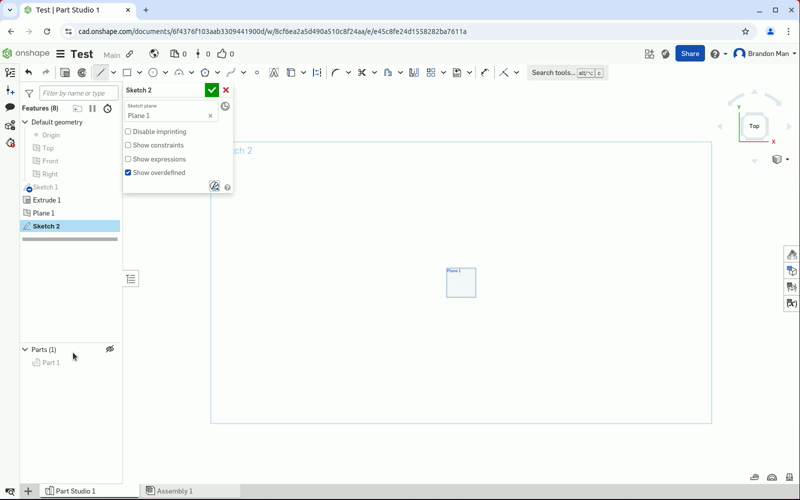
mouse_move(409, 293)
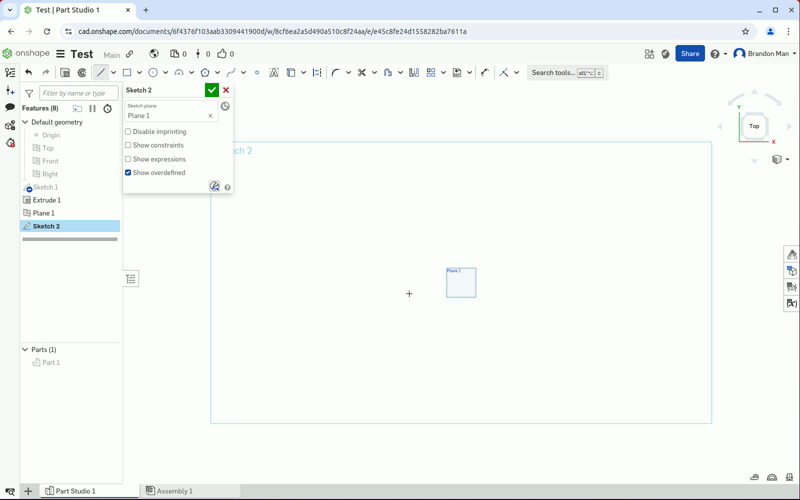
click(409, 293)
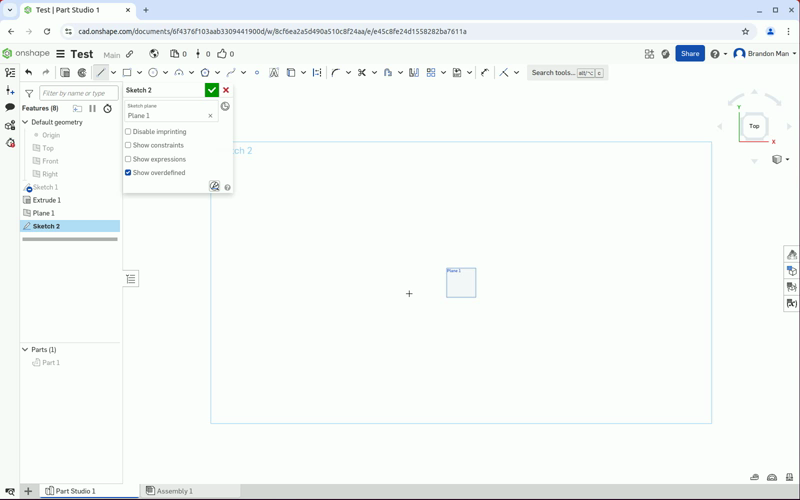
key_up(shift)
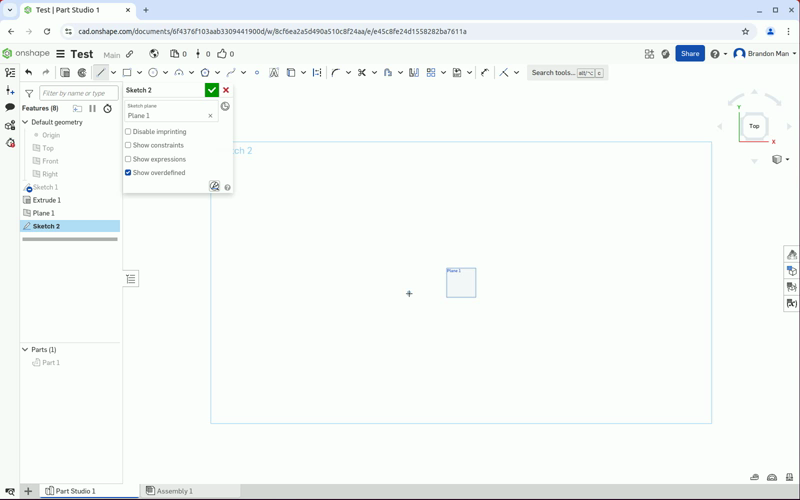
key_down(shift)
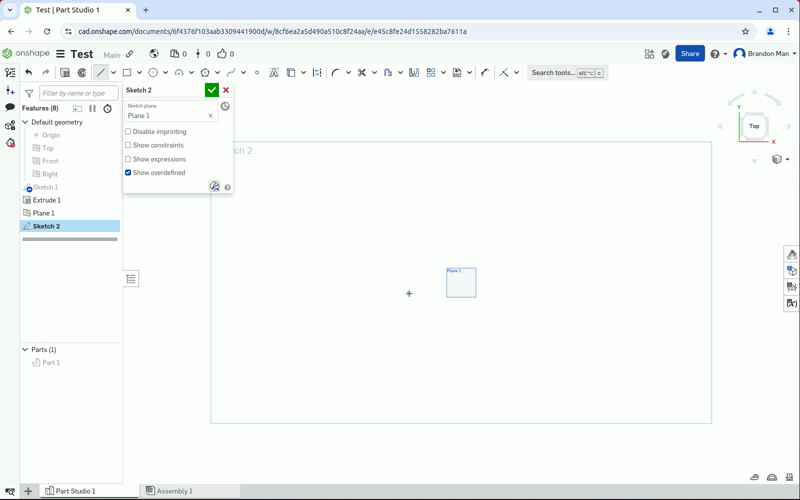
mouse_move(495, 323)
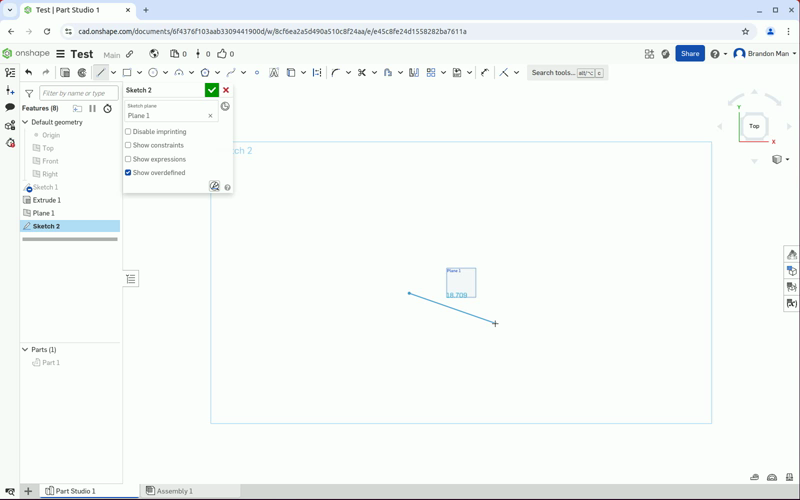
click(495, 323)
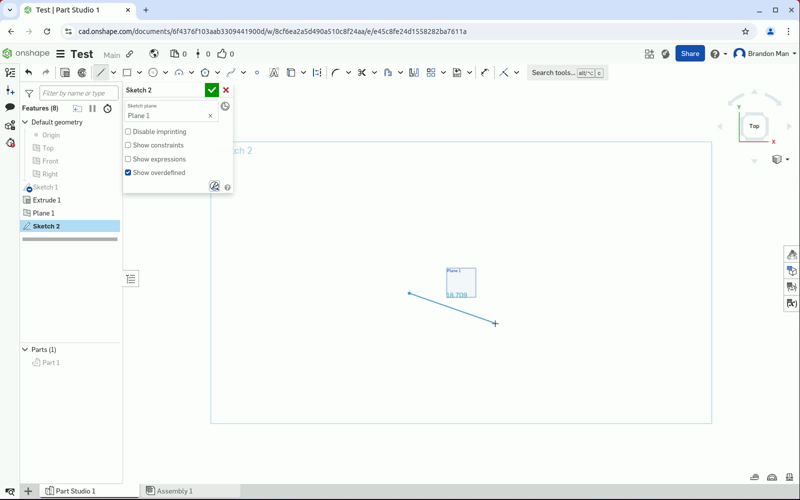
key_up(shift)
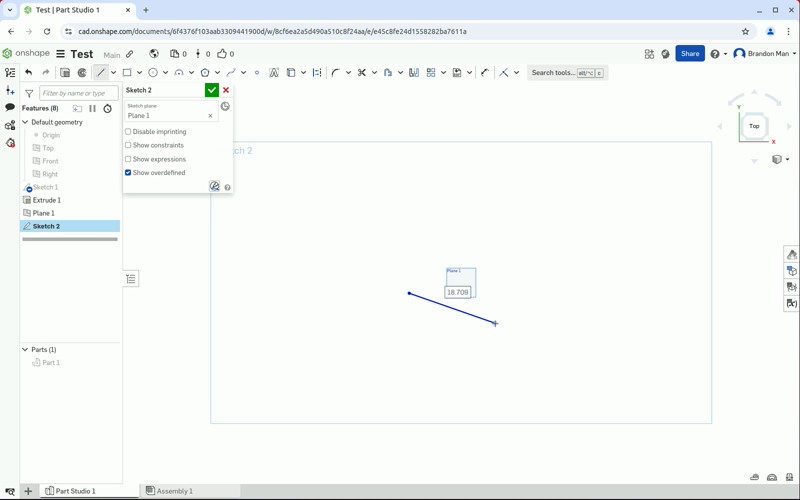
key_down(shift)
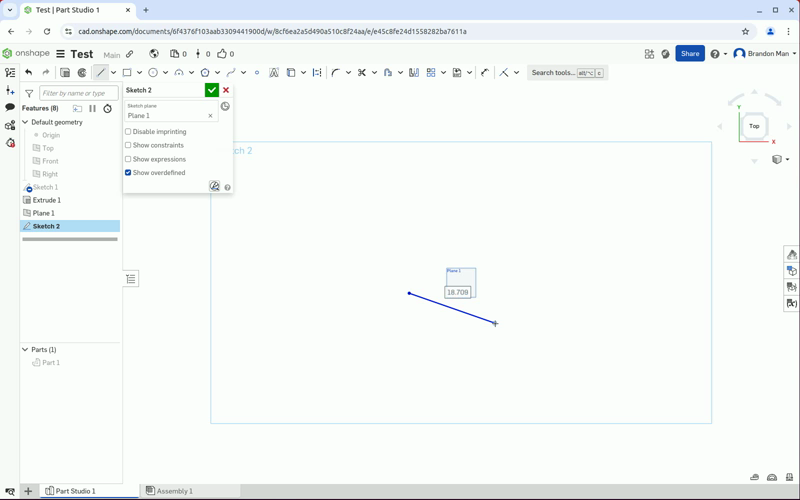
mouse_move(477, 233)
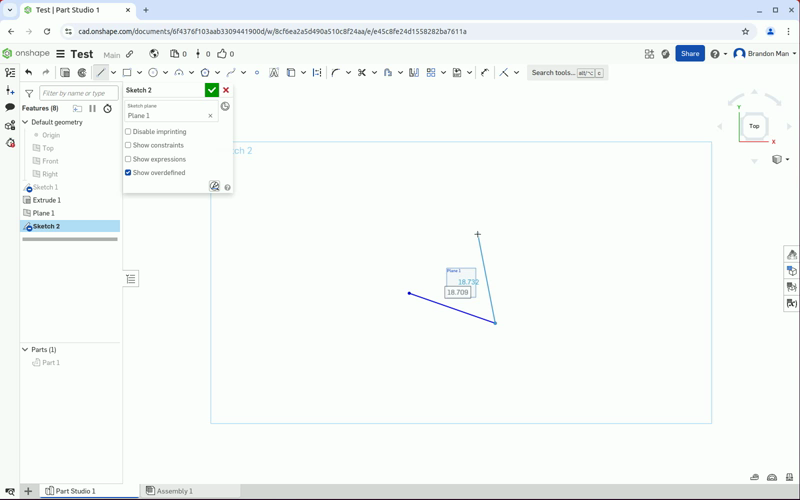
click(477, 233)
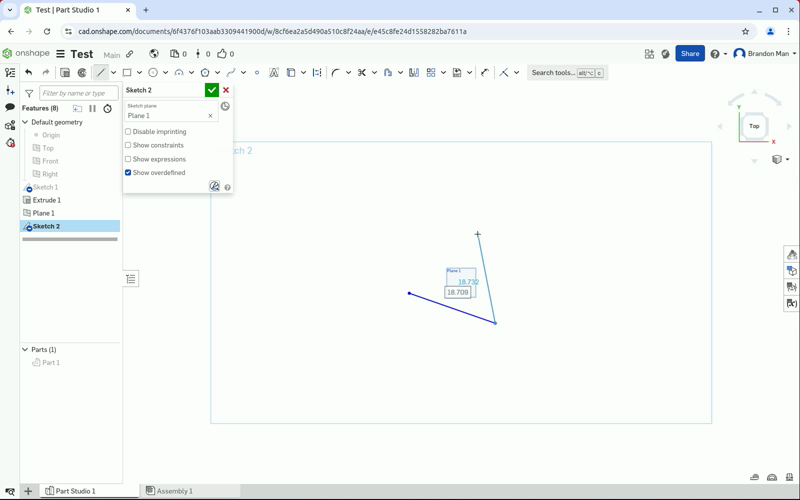
key_up(shift)
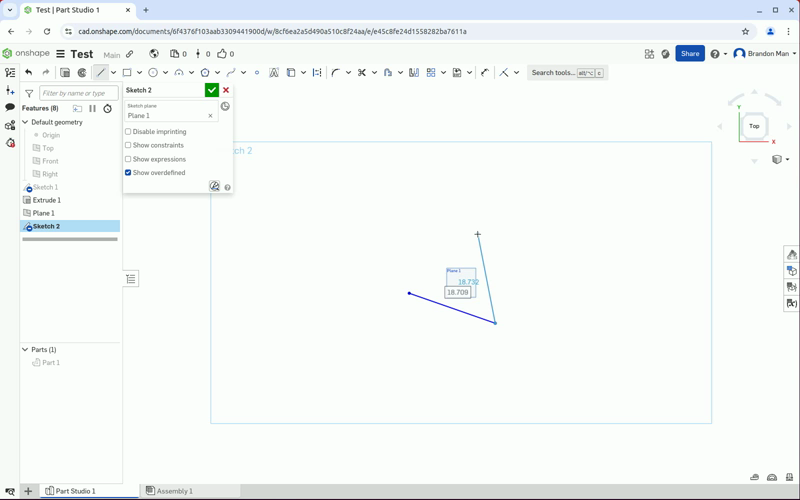
key_down(shift)
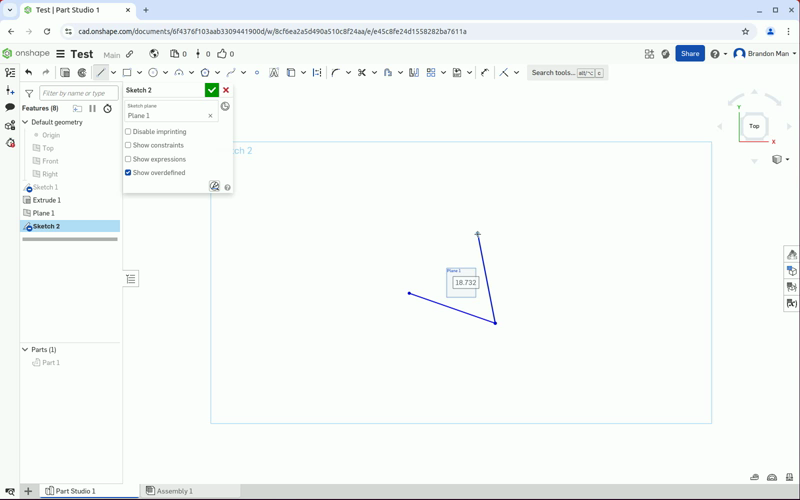
mouse_move(507, 233)
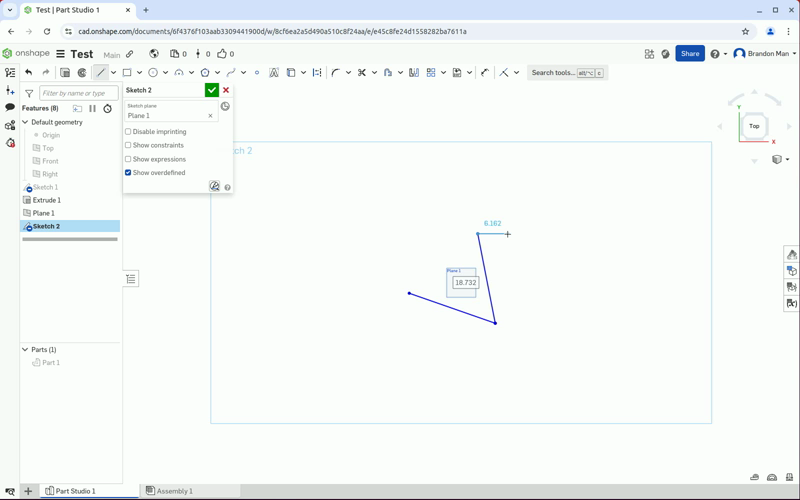
mouse_move(460, 248)
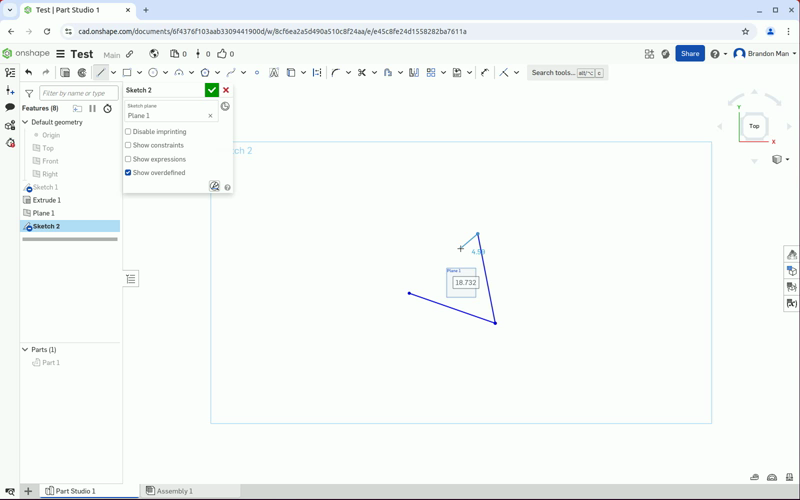
click(460, 248)
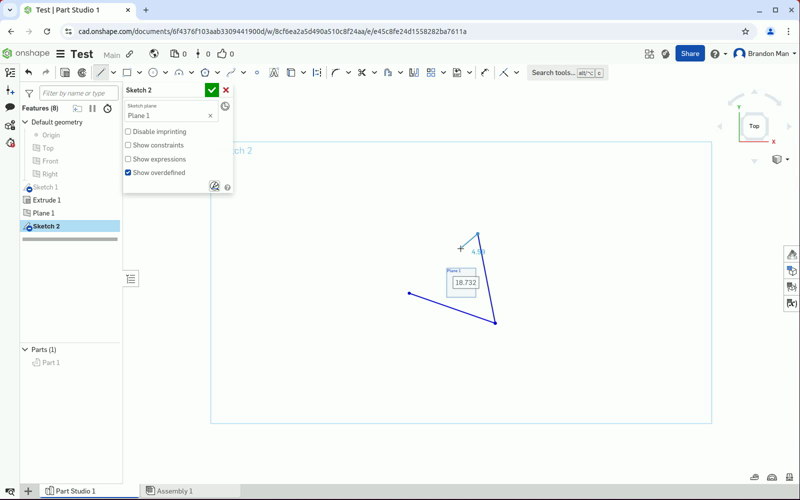
key_up(shift)
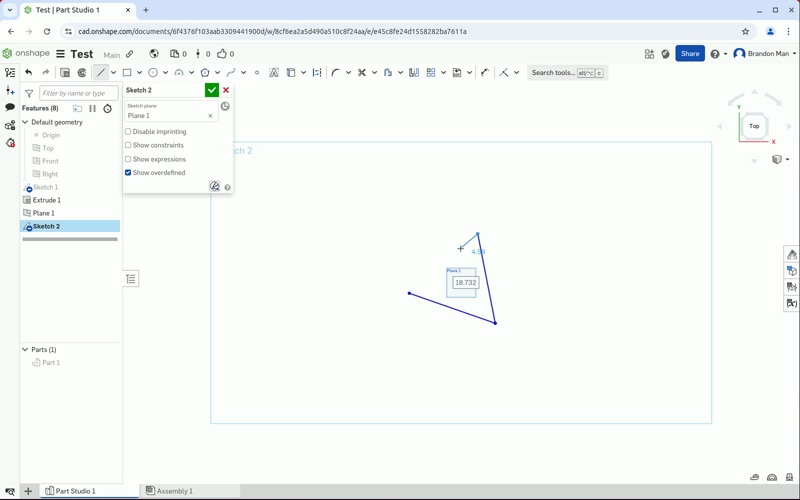
key_down(shift)
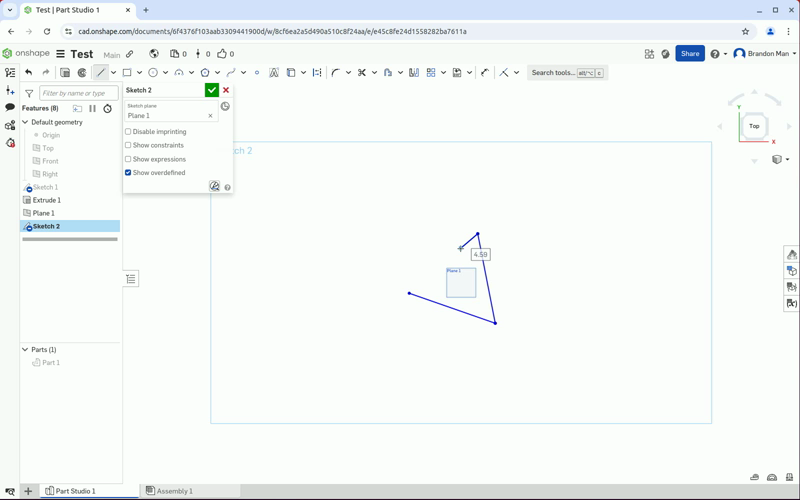
mouse_move(409, 293)
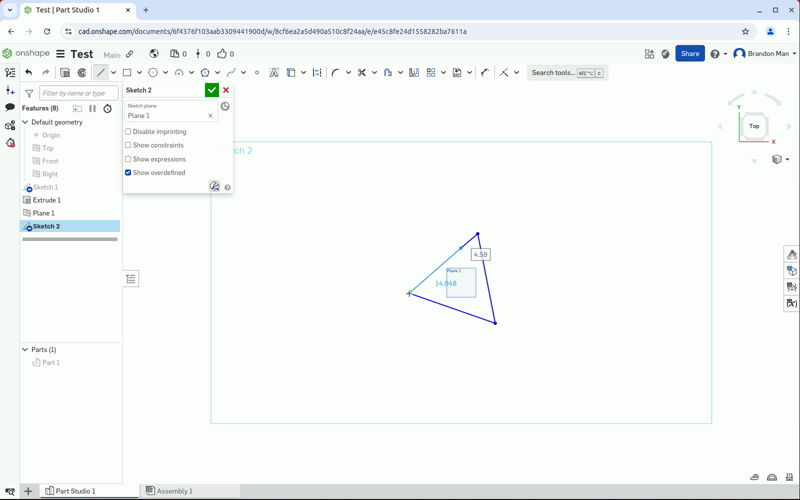
key_up(shift)
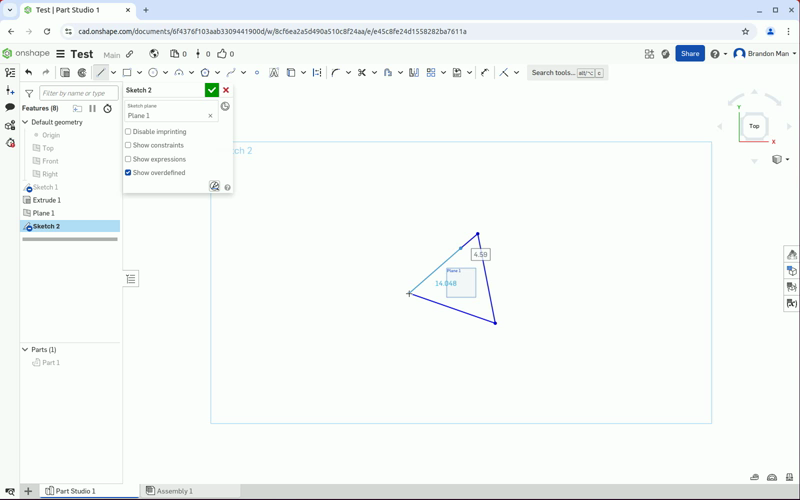
click(409, 293)
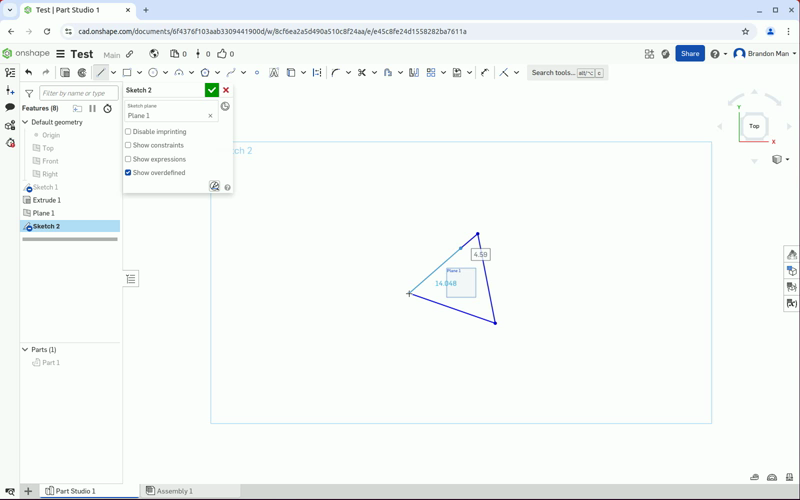
key(esc)
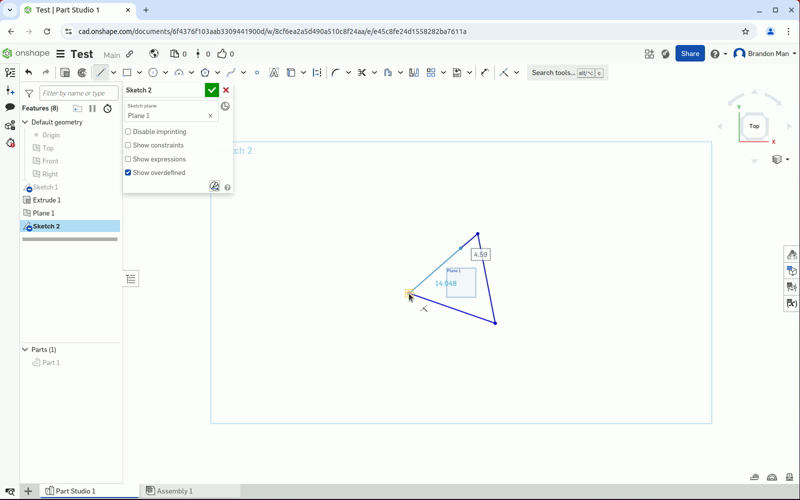
mouse_move(457, 272)
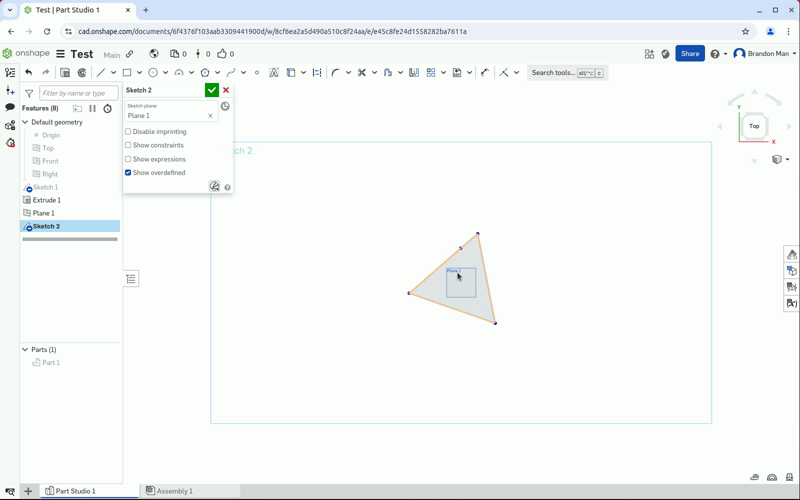
click(457, 272)
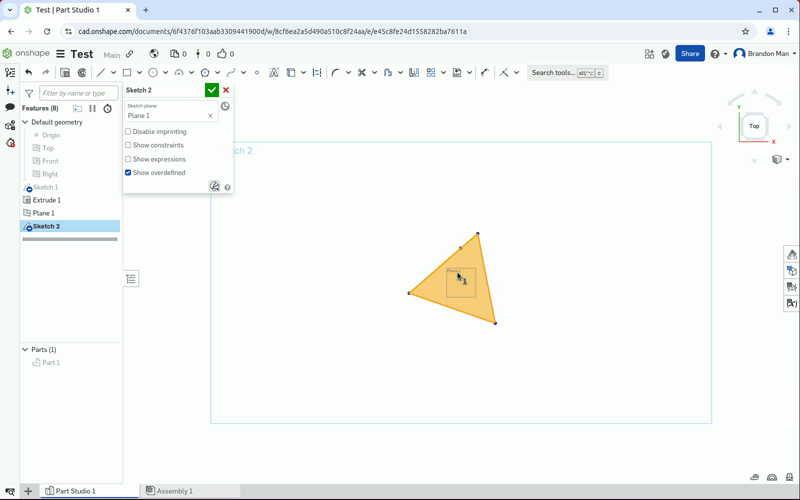
mouse_move(73, 352)
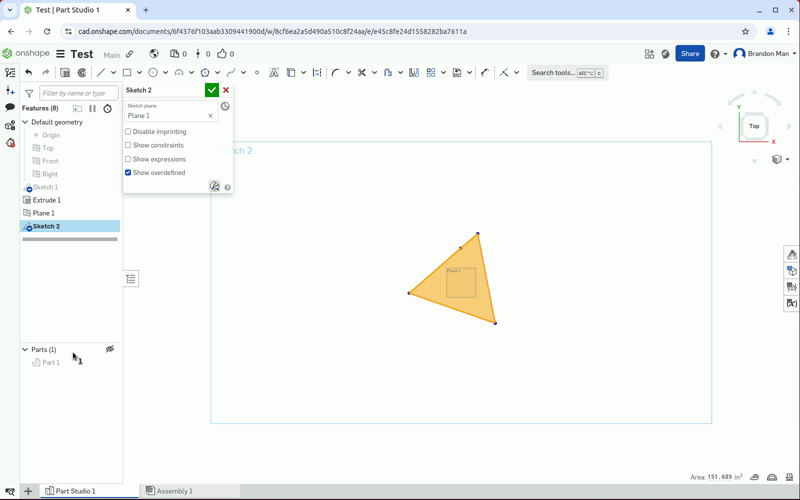
key(shift+y)
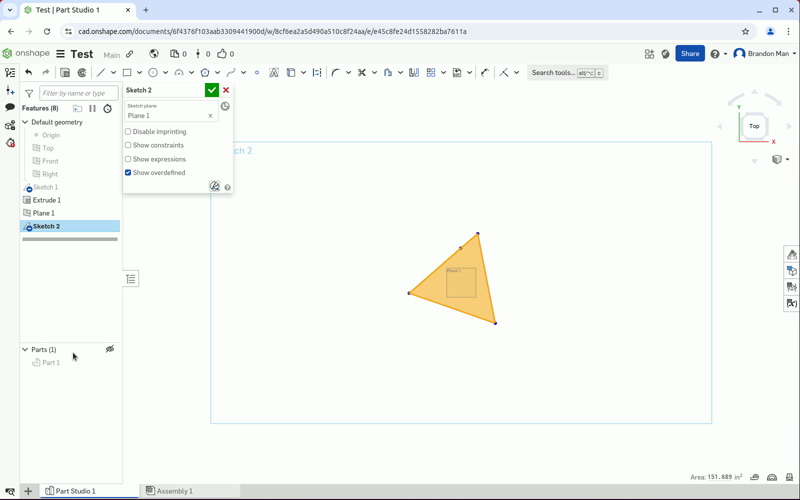
key(shift+e)
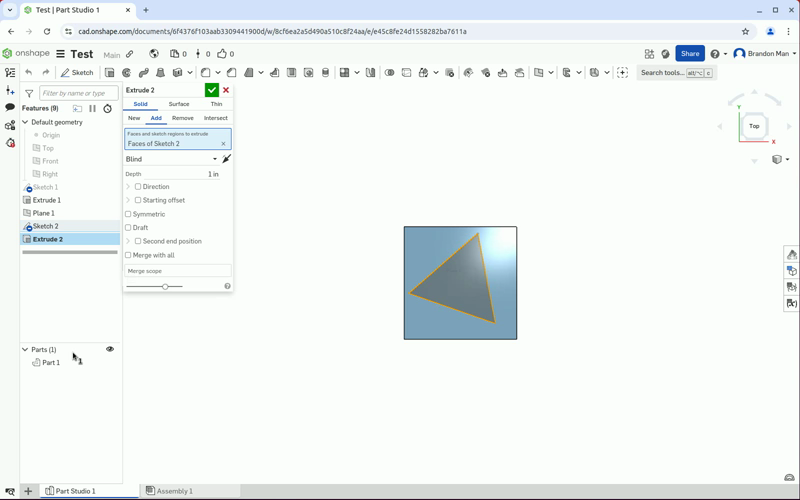
mouse_move(143, 106)
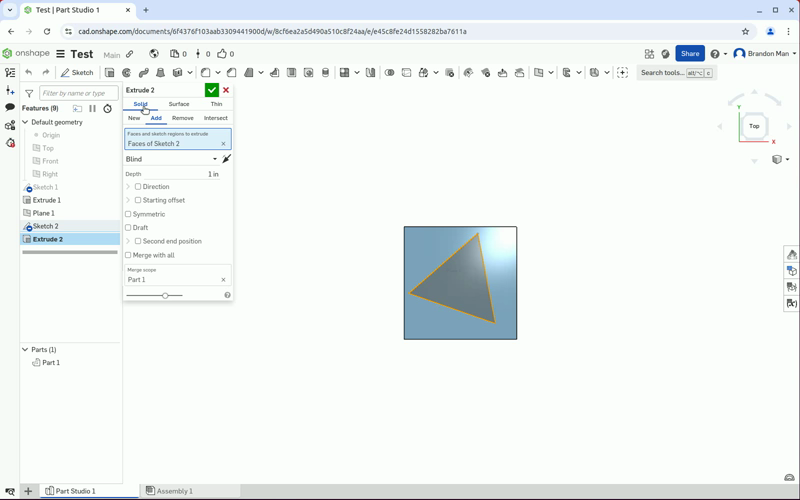
click(143, 106)
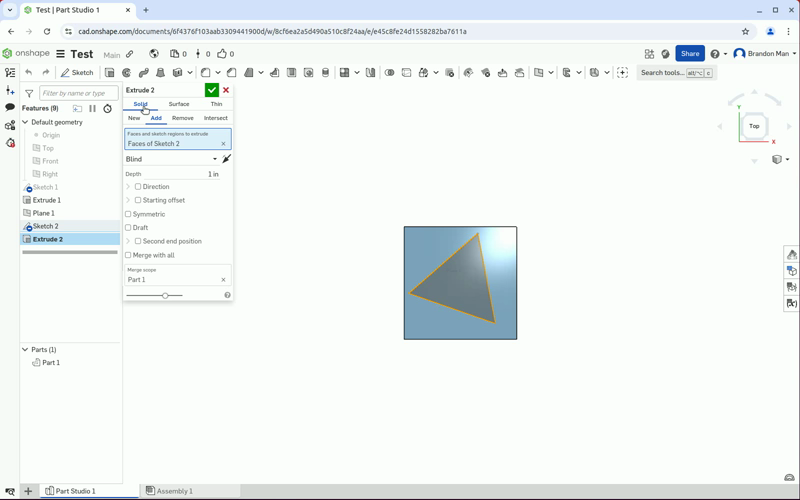
mouse_move(186, 120)
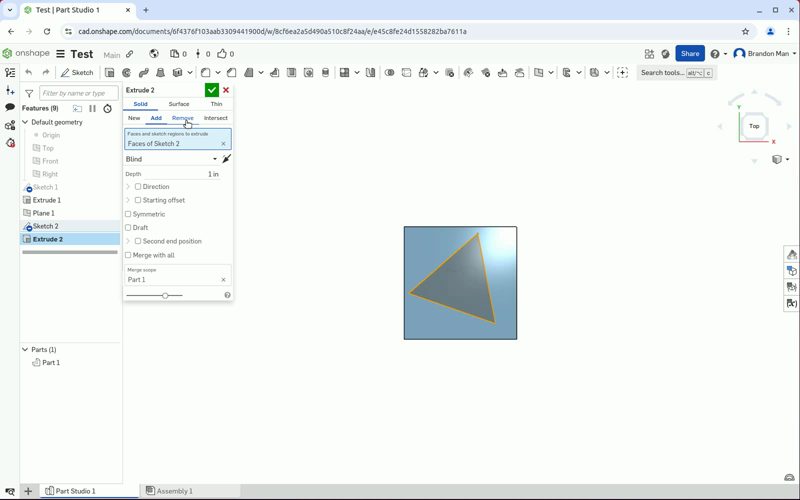
click(186, 120)
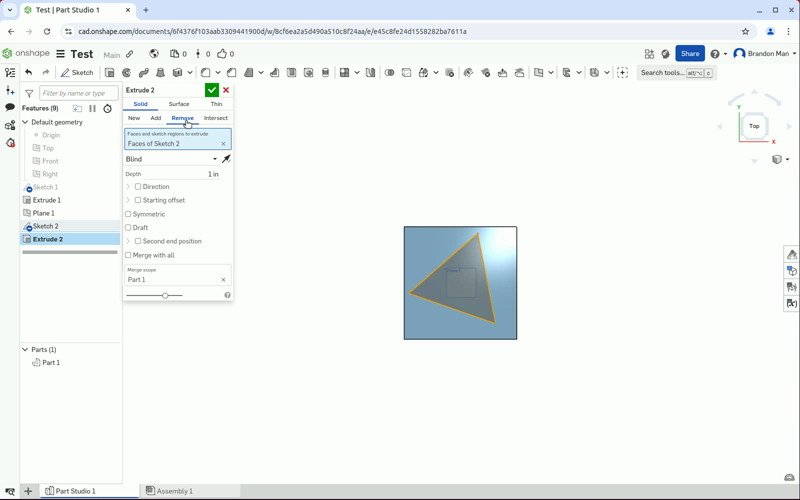
key(tab, 4)
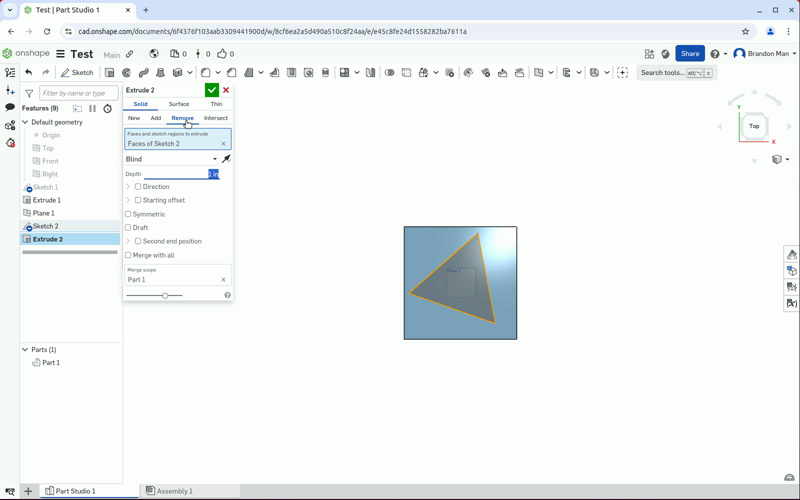
text(25.515)
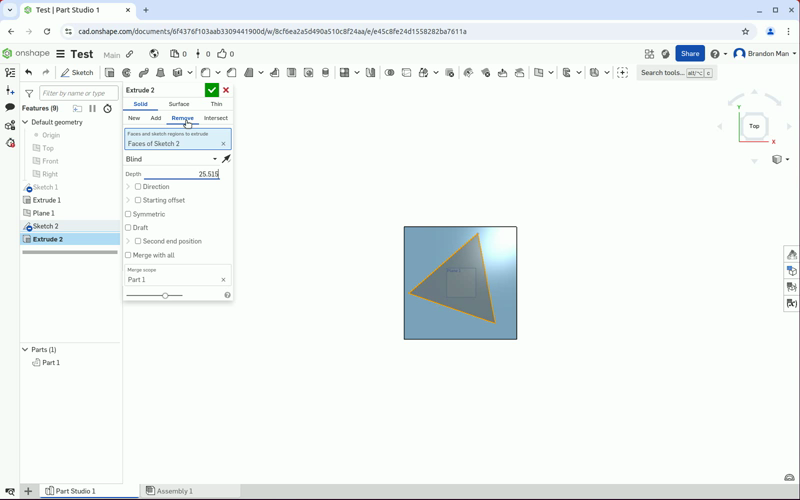
key(tab, 6)
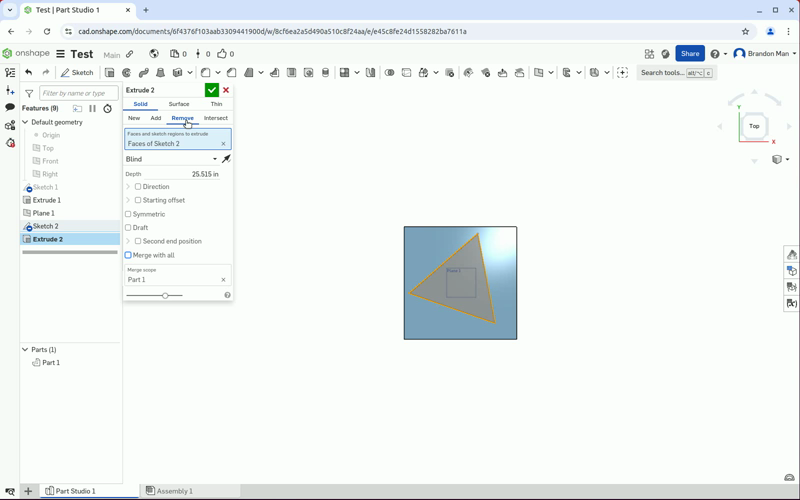
key(space)
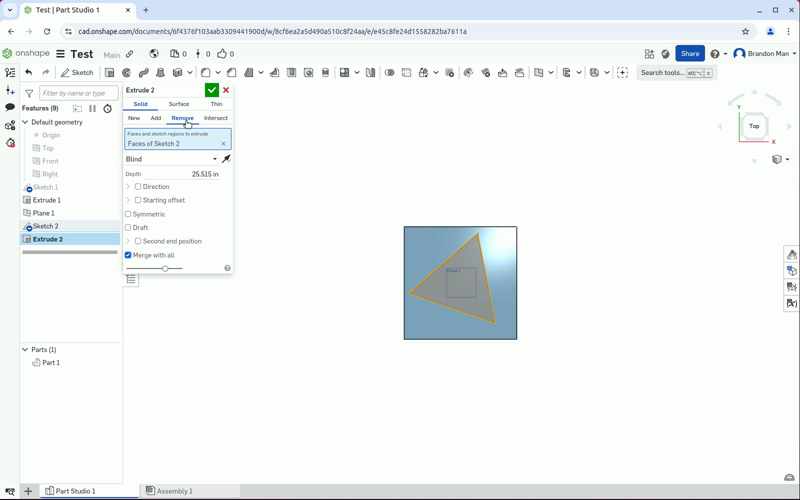
key(enter)
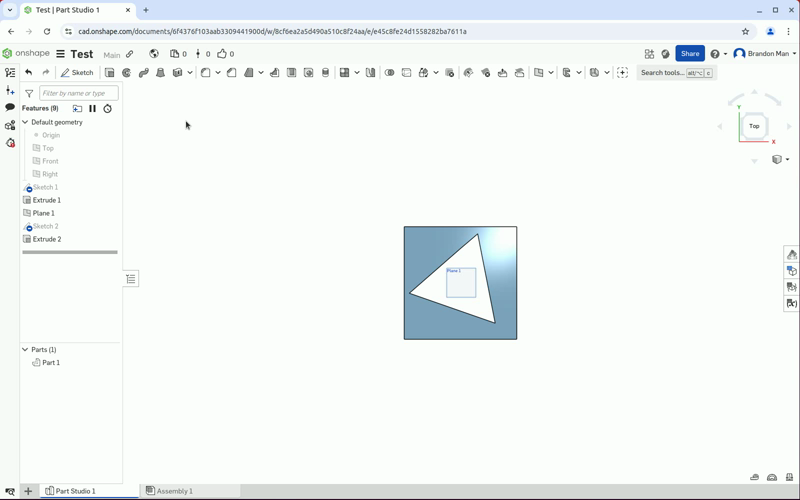
key(shift+h)
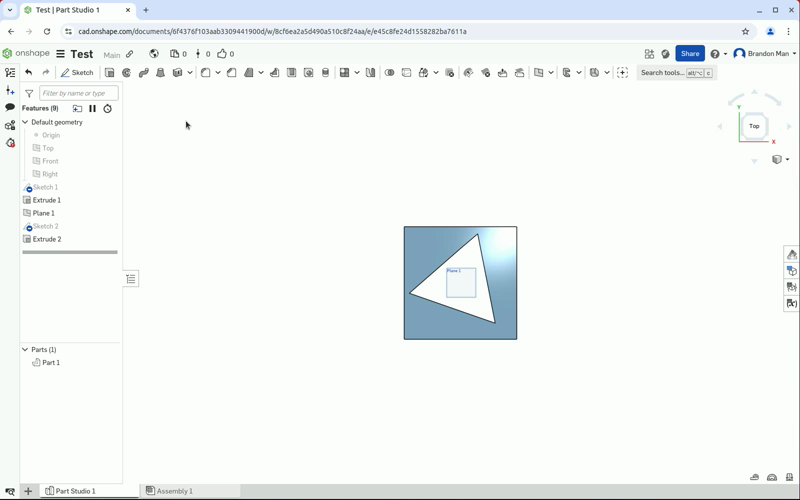
key(shift+h)
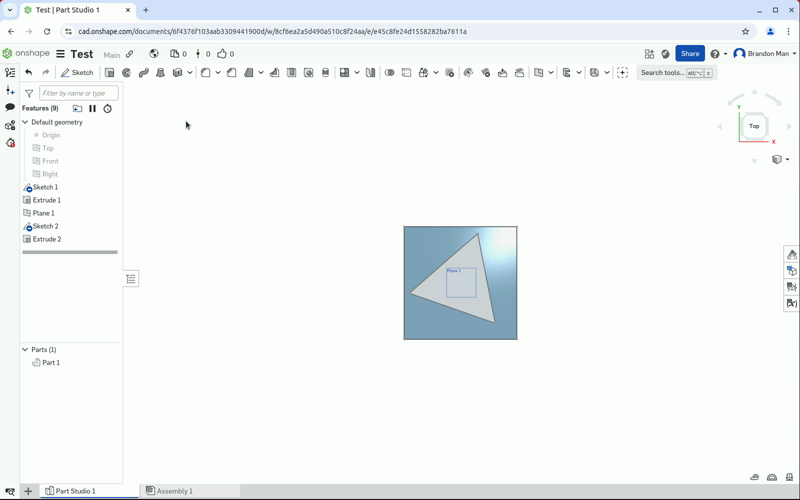
key(shift+7)
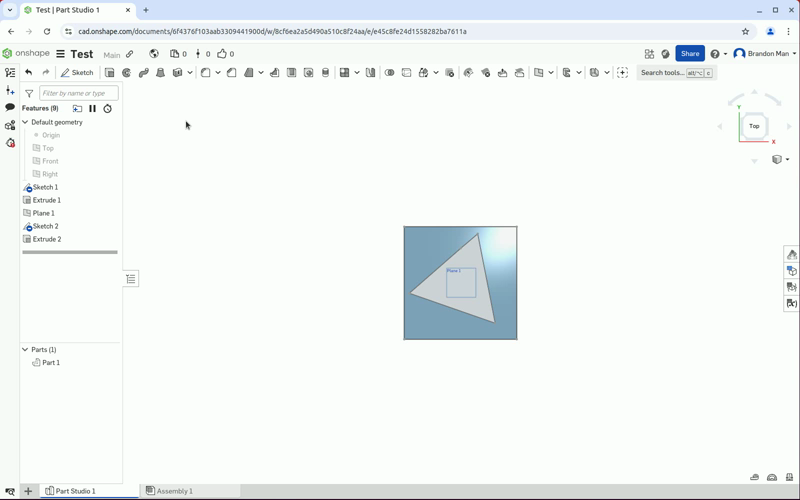
key(up, 3)
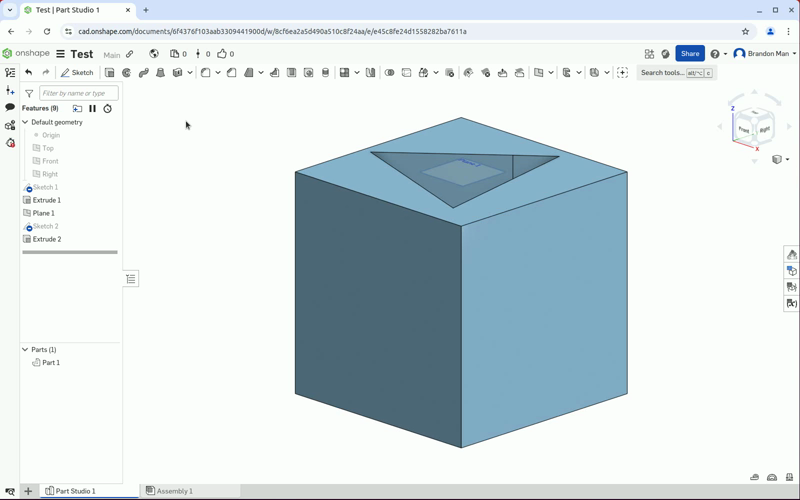
key(left, 3)
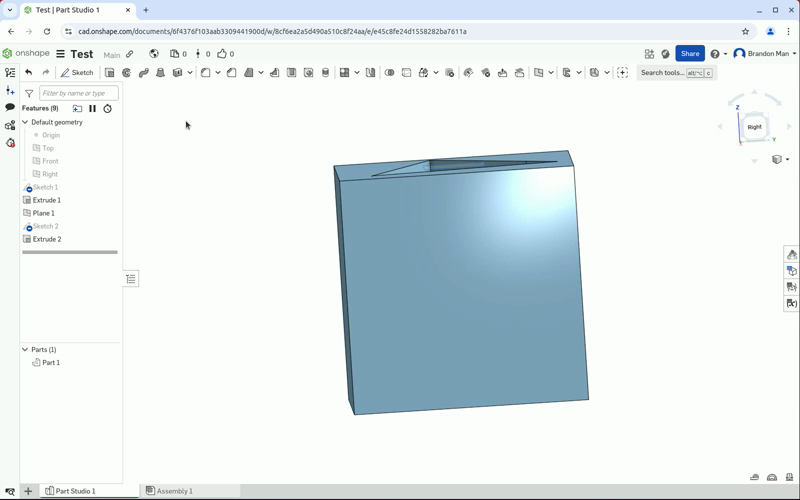
key(right, 3)
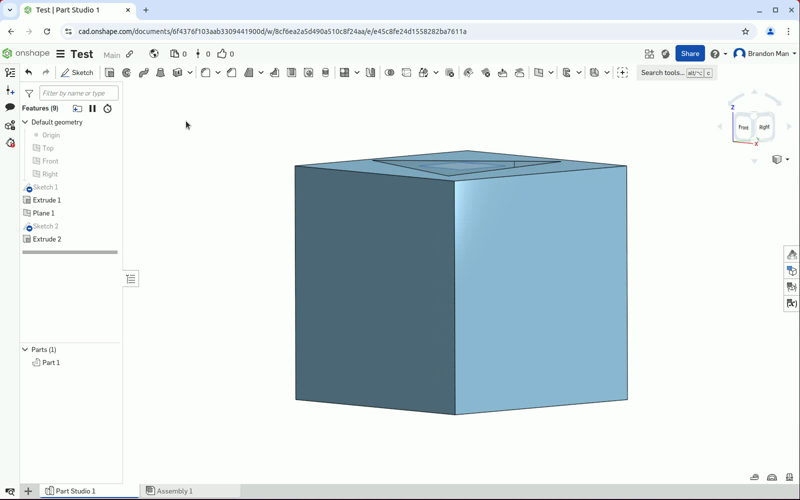
key(down, 3)
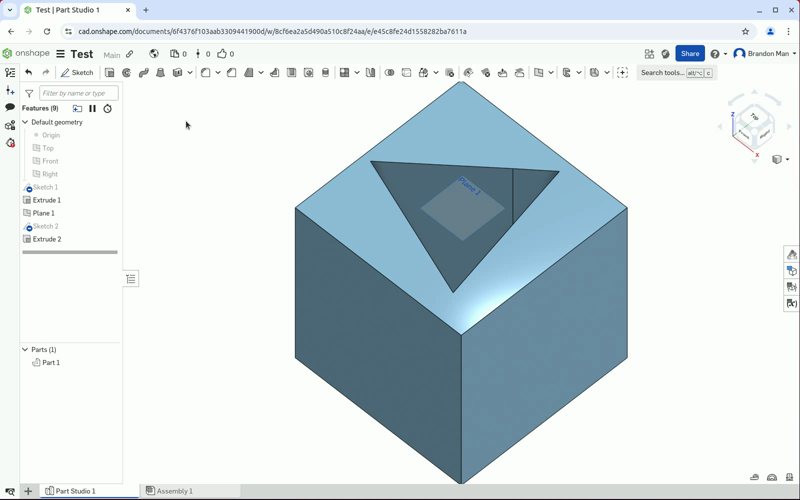
mouse_move(73, 189)
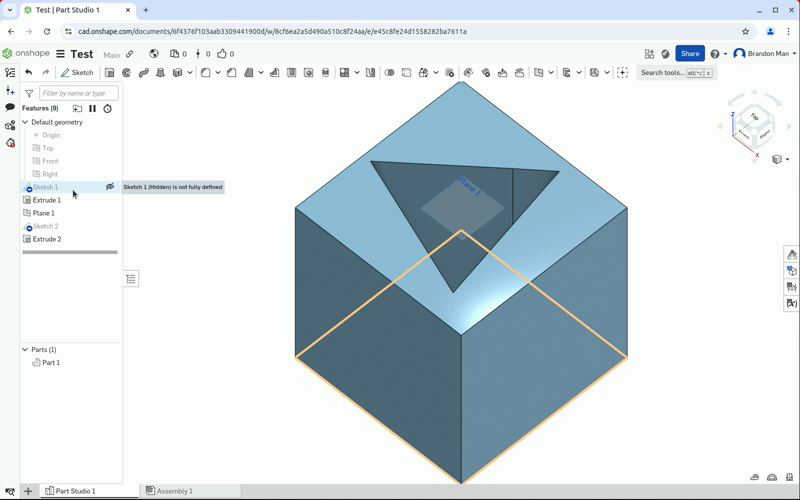
click(73, 189)